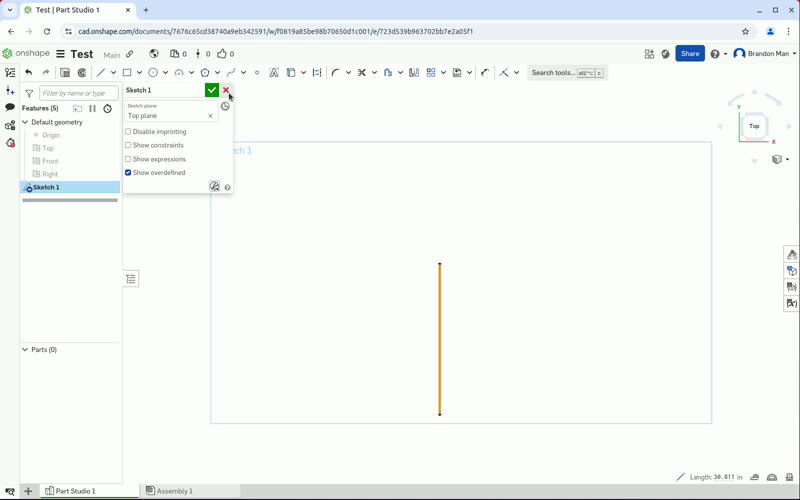
key(shift+h)
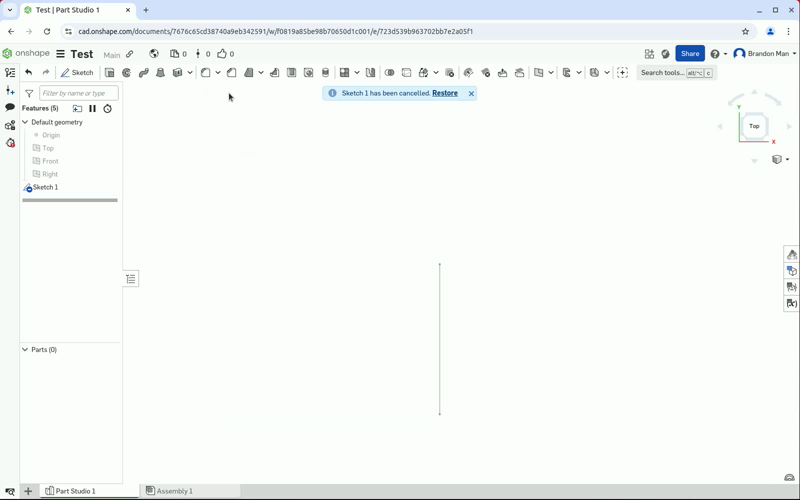
key(shift+s)
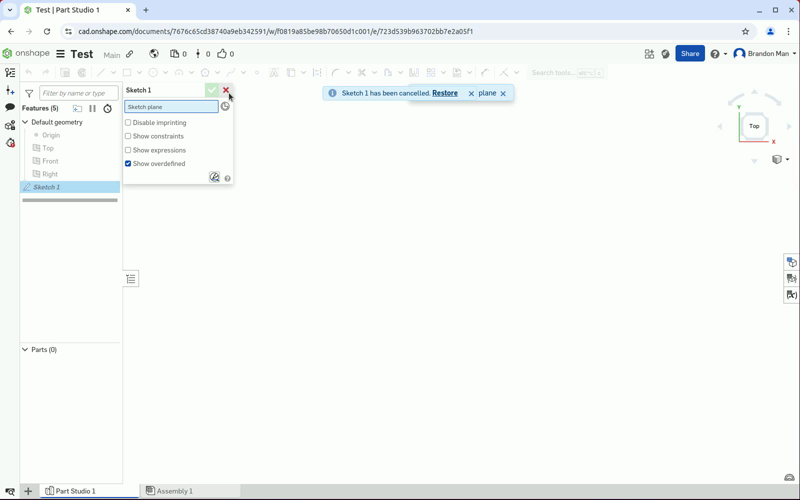
mouse_move(73, 150)
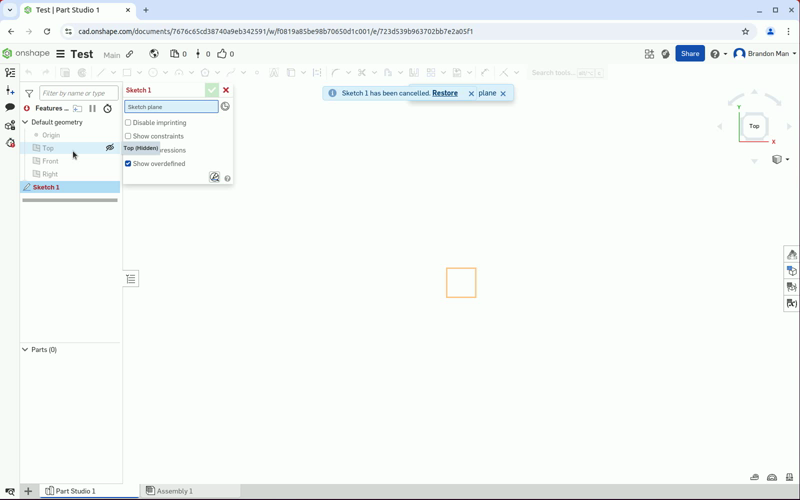
click(73, 150)
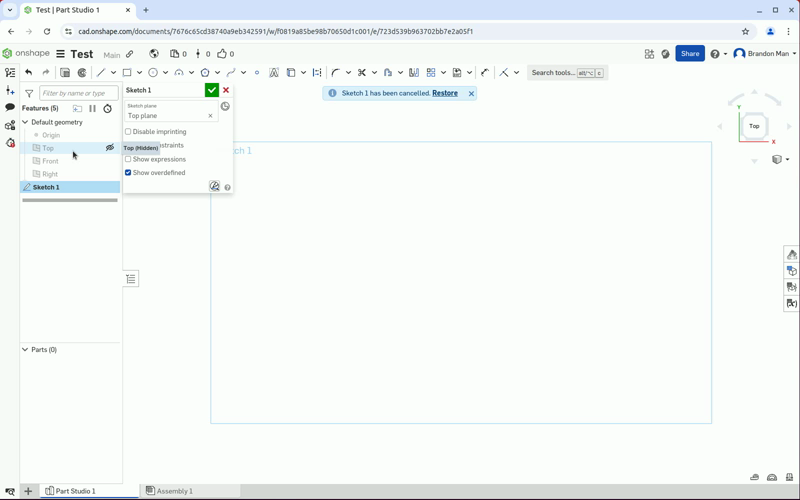
mouse_move(73, 352)
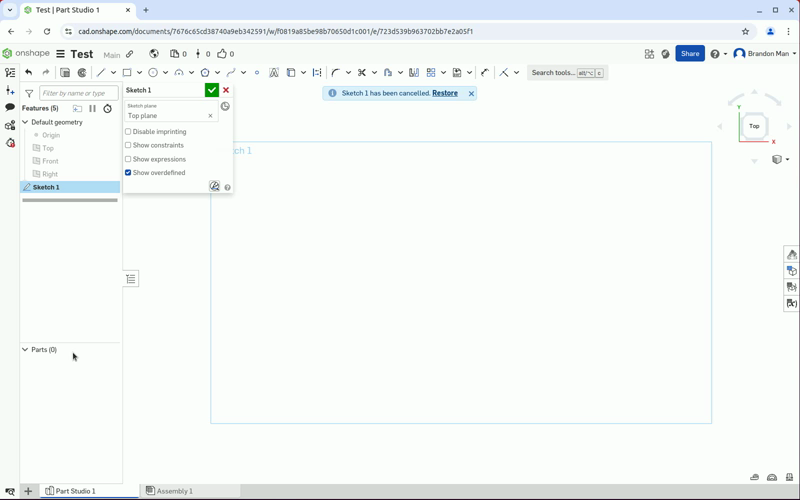
key(y)
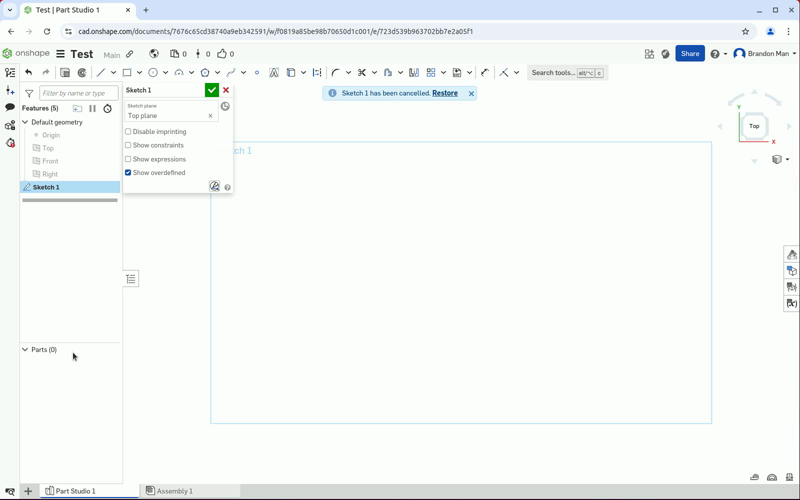
key(c)
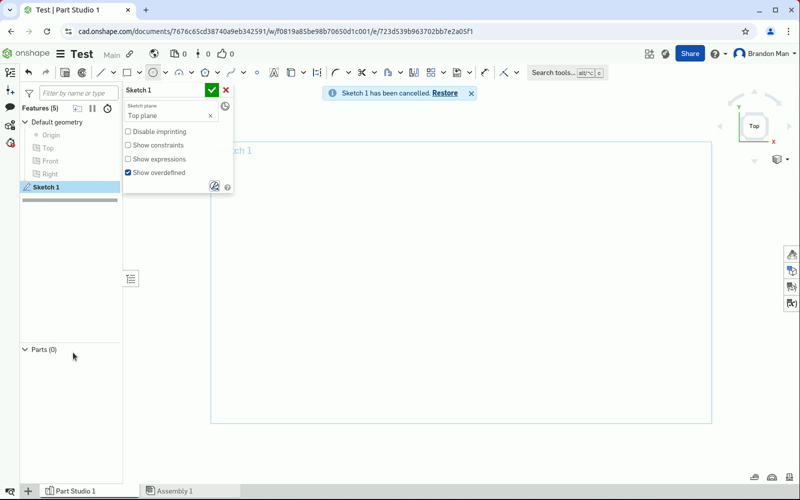
key_down(shift)
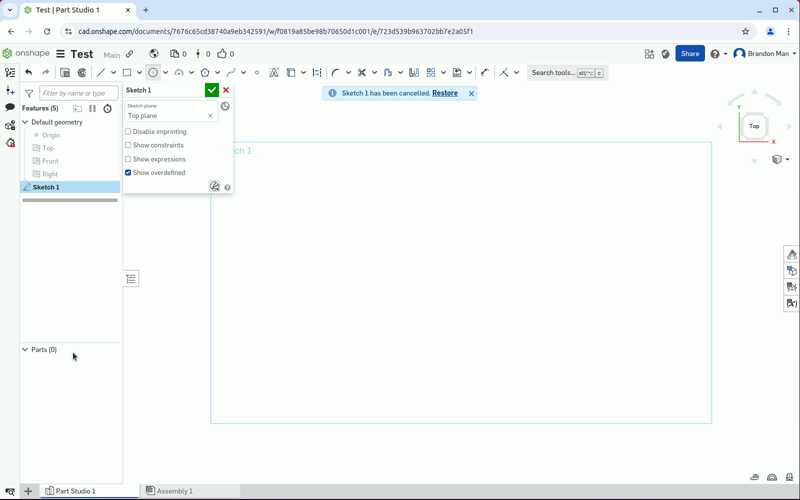
mouse_move(461, 282)
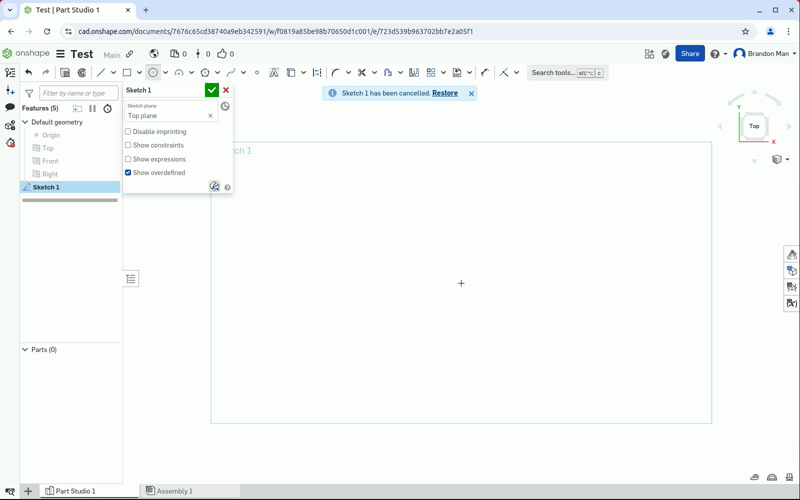
click(461, 282)
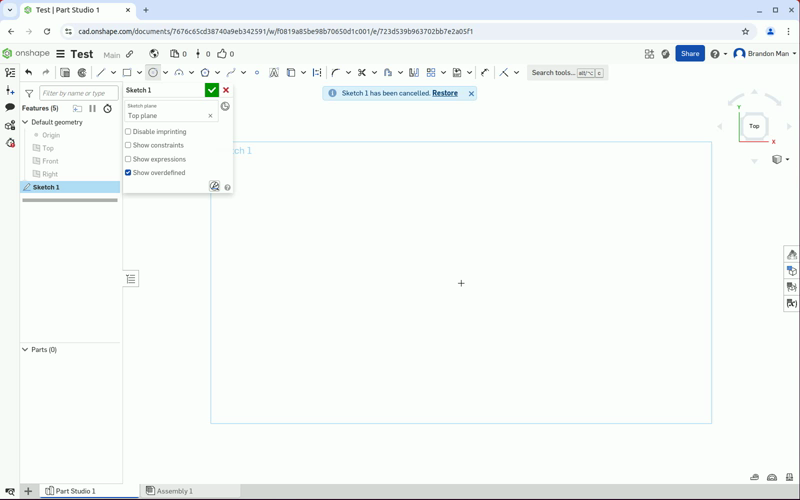
key_up(shift)
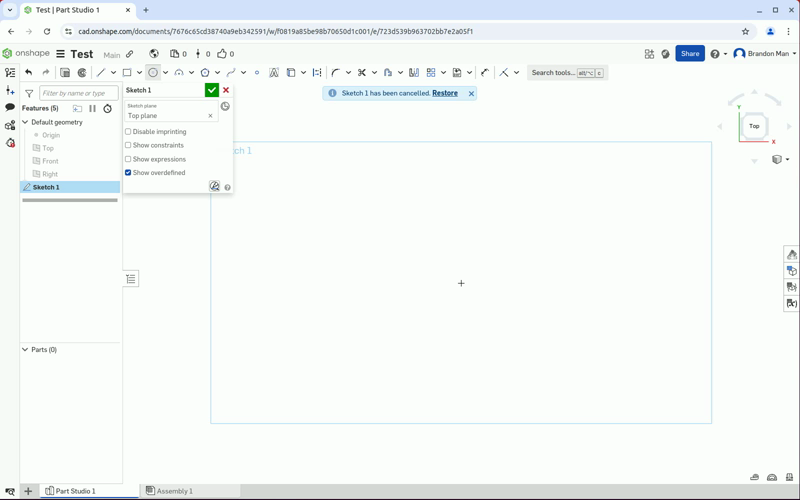
mouse_move(572, 282)
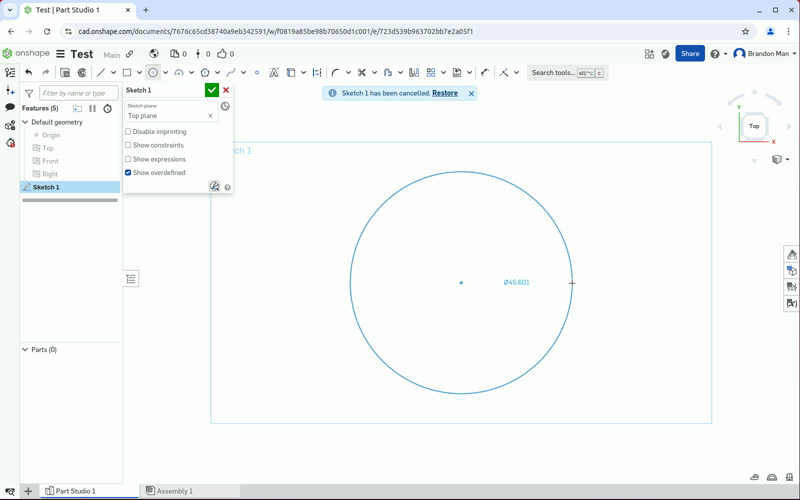
click(572, 282)
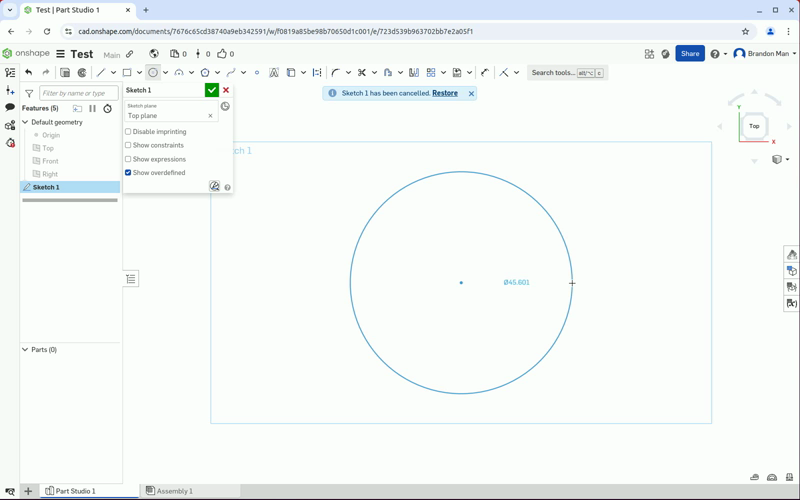
key(esc)
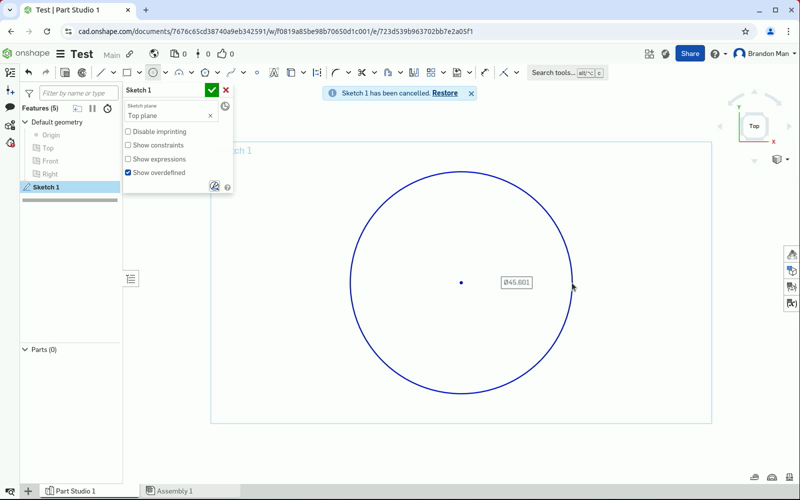
mouse_move(434, 330)
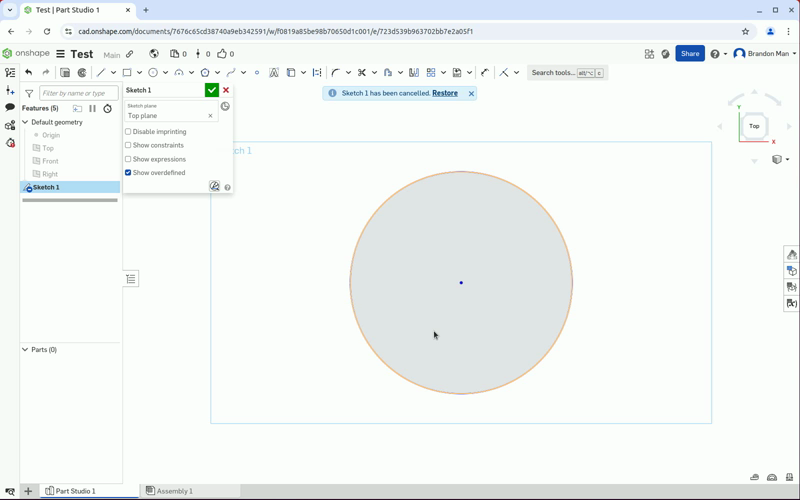
click(434, 330)
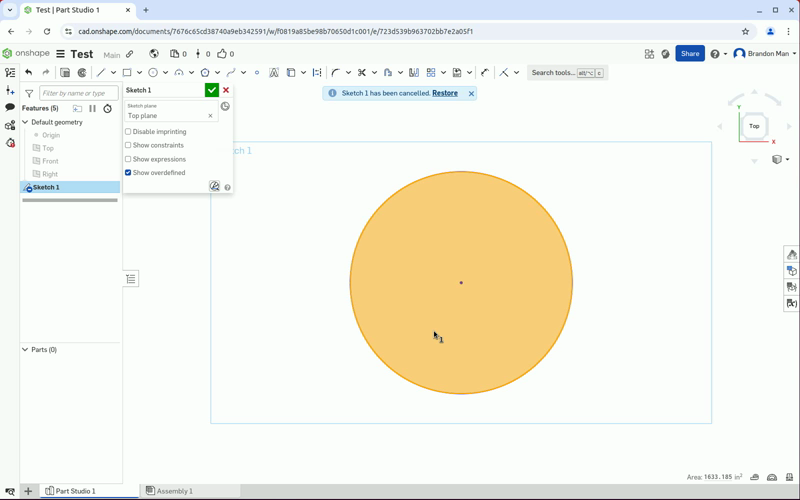
mouse_move(73, 352)
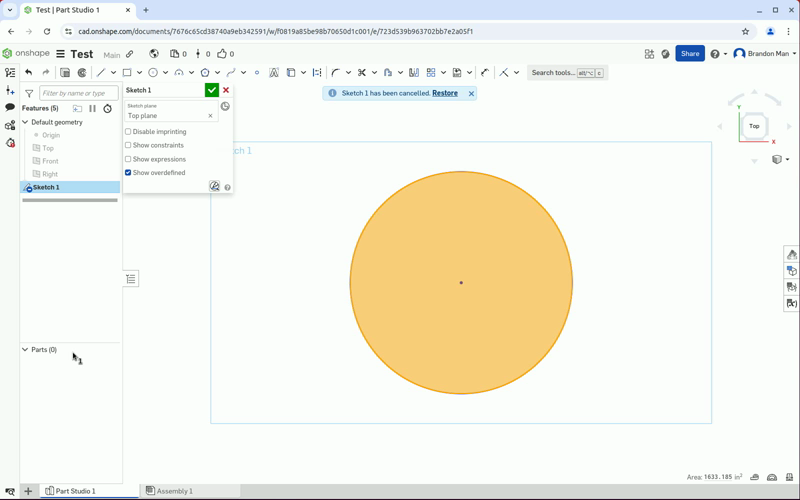
key(shift+y)
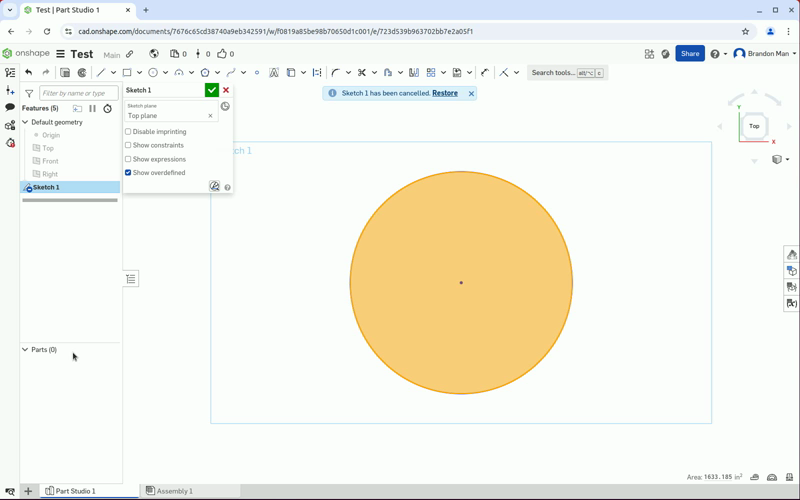
key(shift+e)
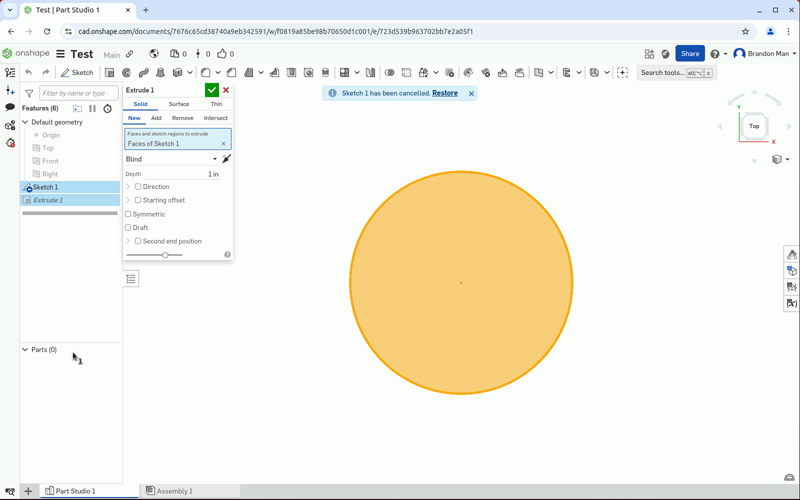
mouse_move(143, 106)
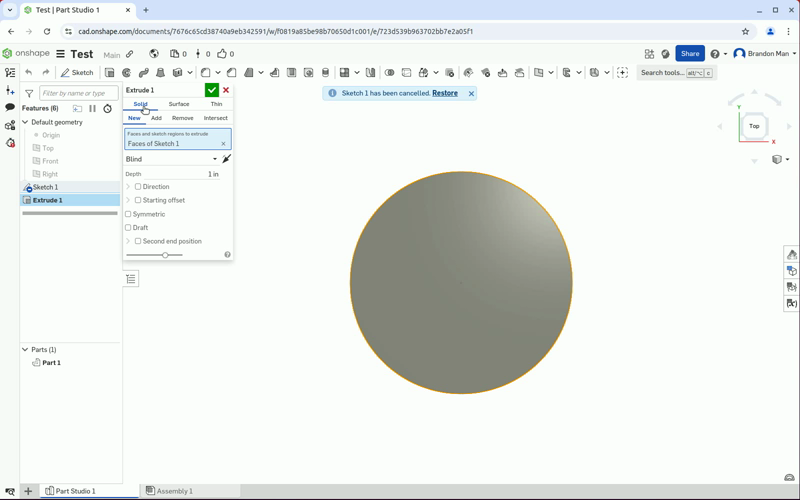
click(143, 106)
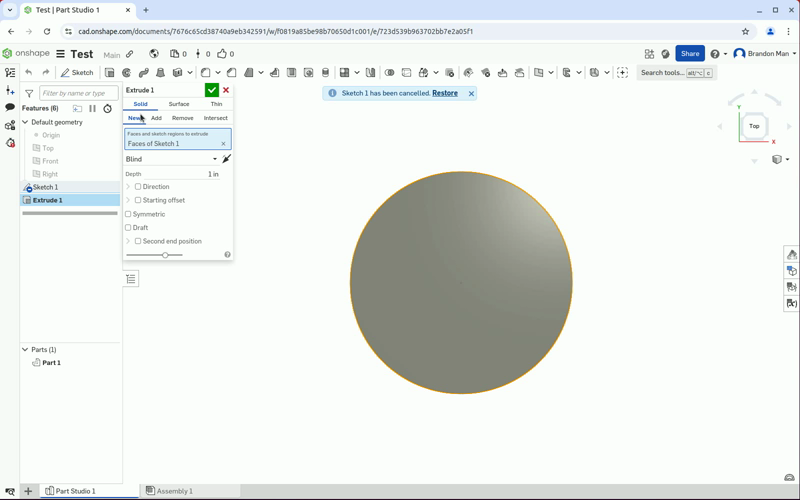
mouse_move(137, 120)
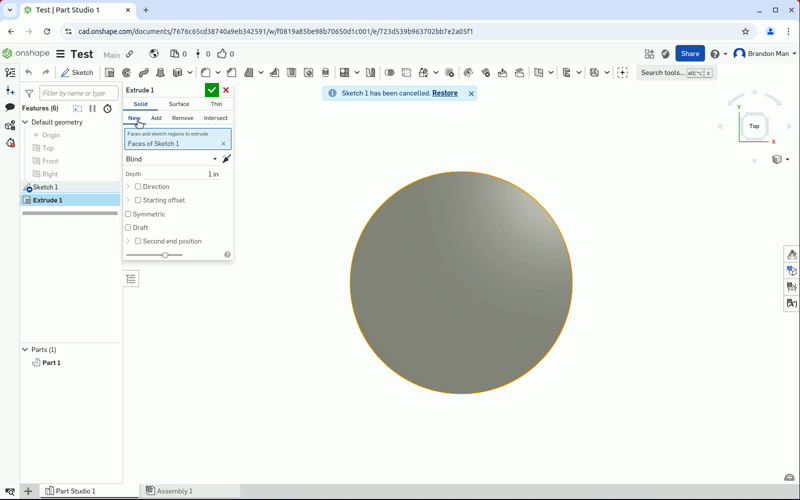
click(137, 120)
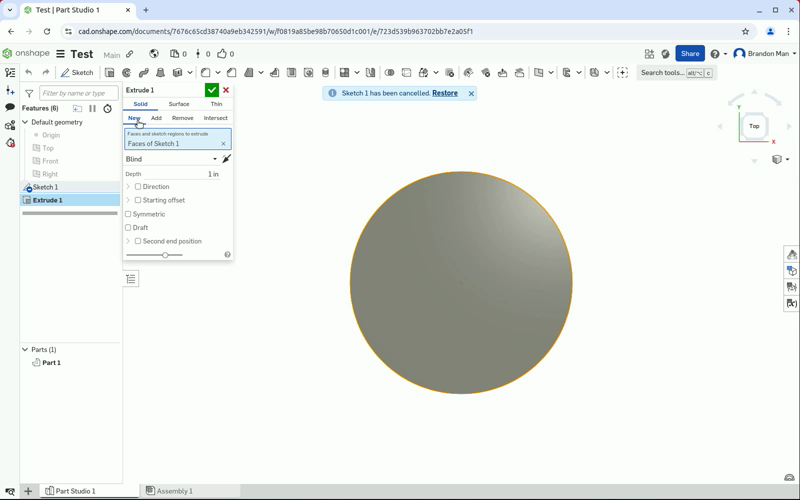
key(tab, 4)
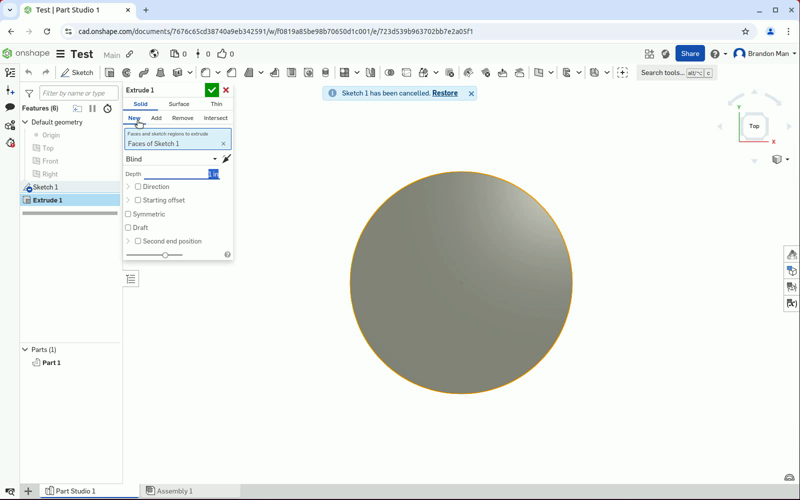
text(1.926)
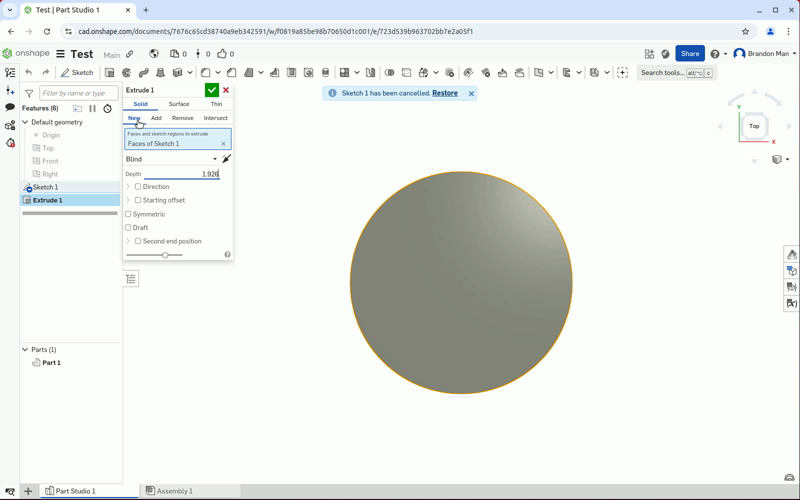
key(tab, 3)
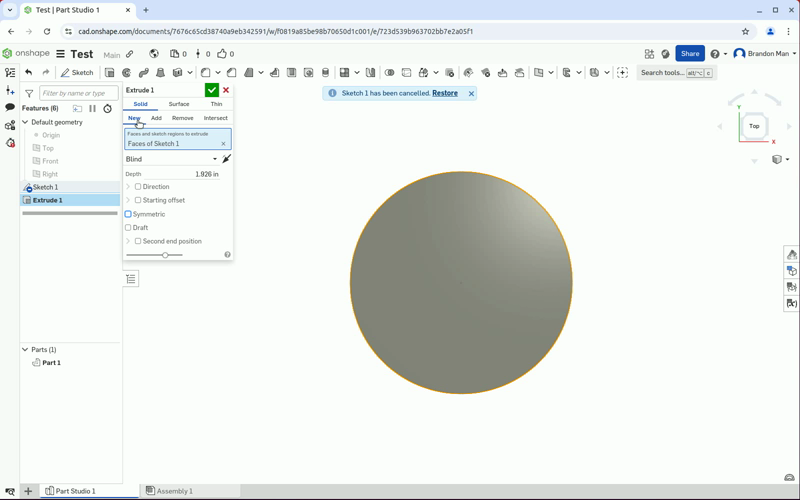
key(space)
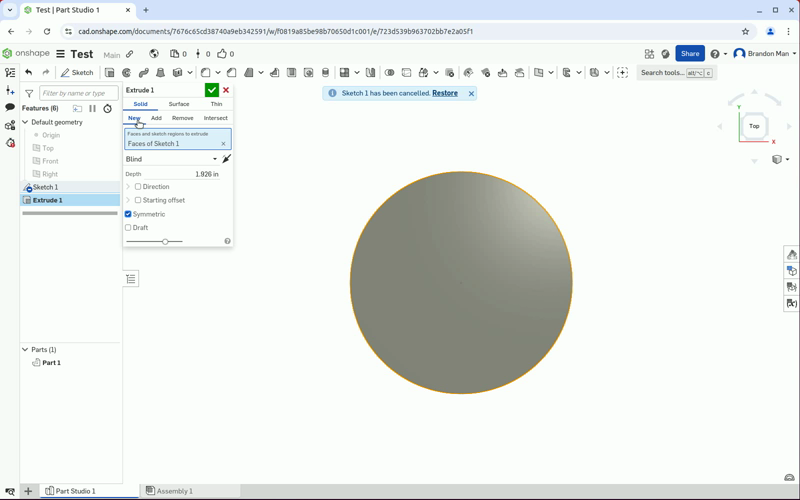
key(enter)
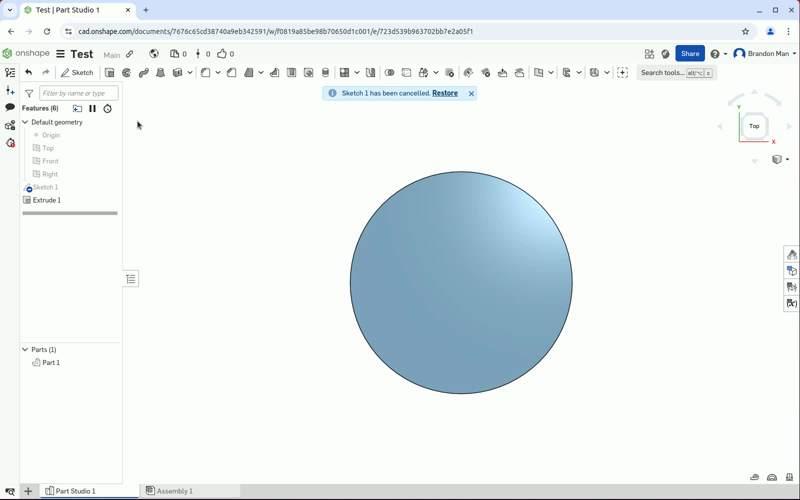
key(shift+h)
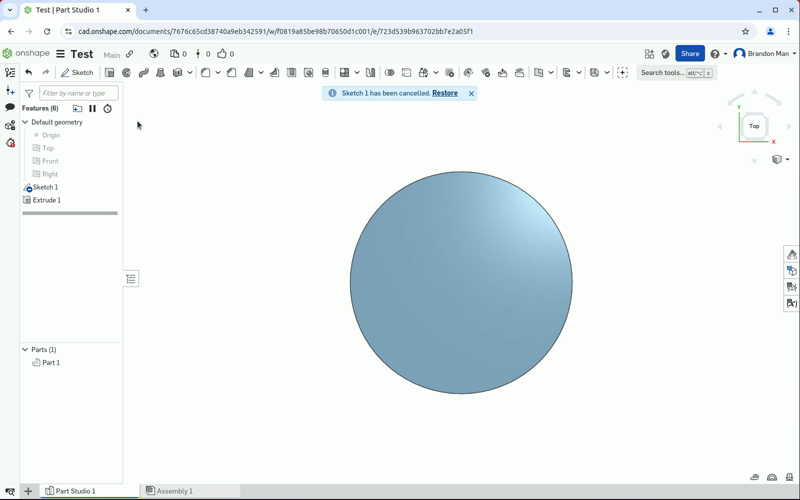
key(shift+h)
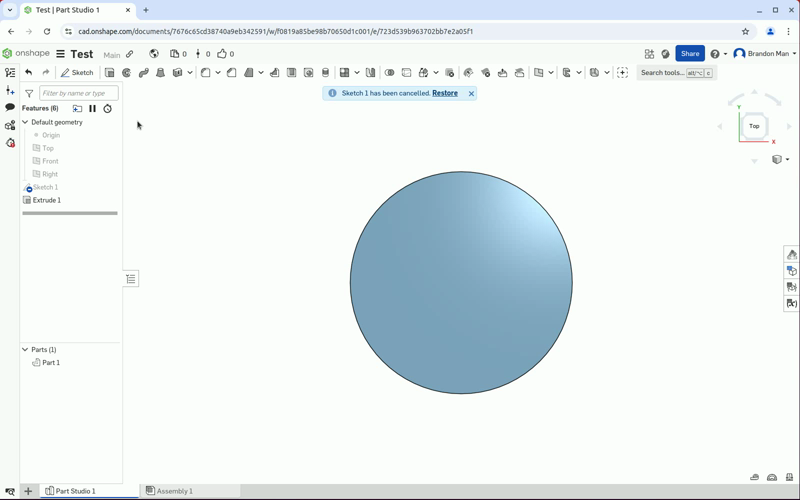
mouse_move(73, 189)
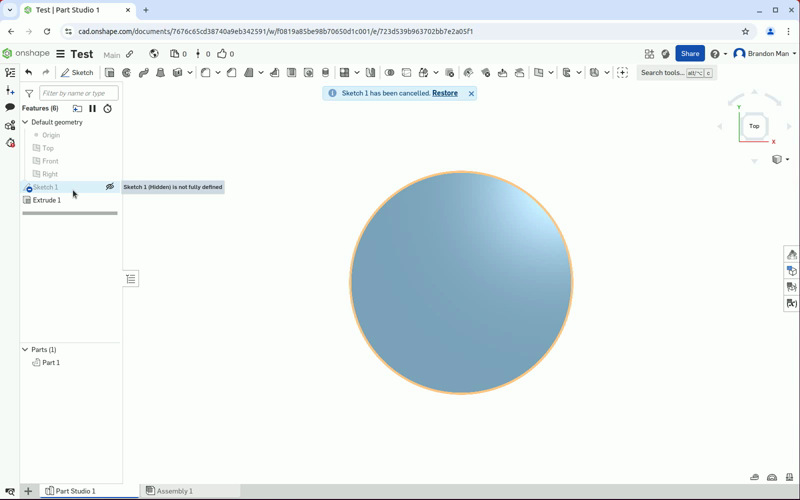
click(73, 189)
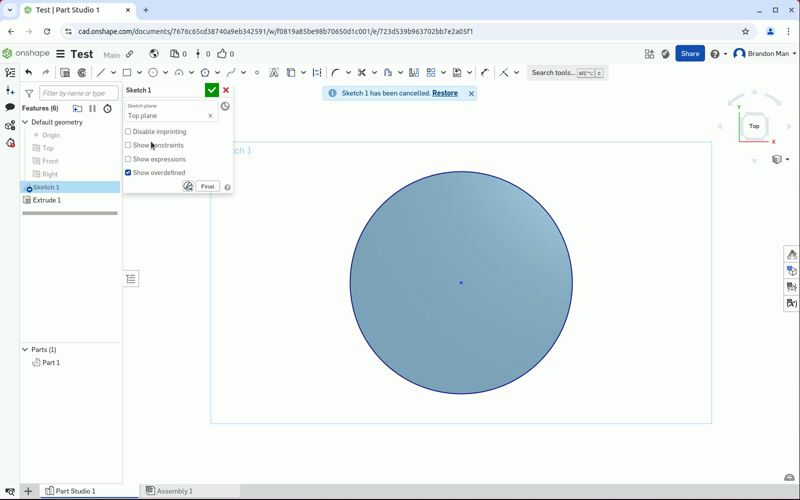
mouse_move(229, 92)
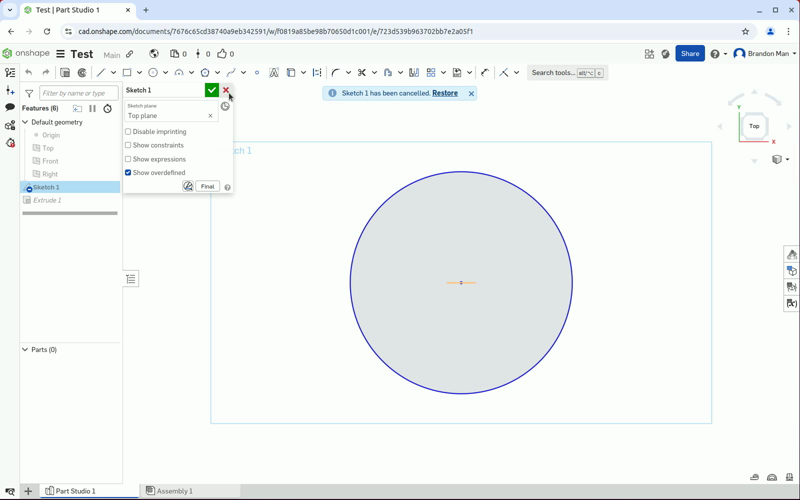
click(229, 92)
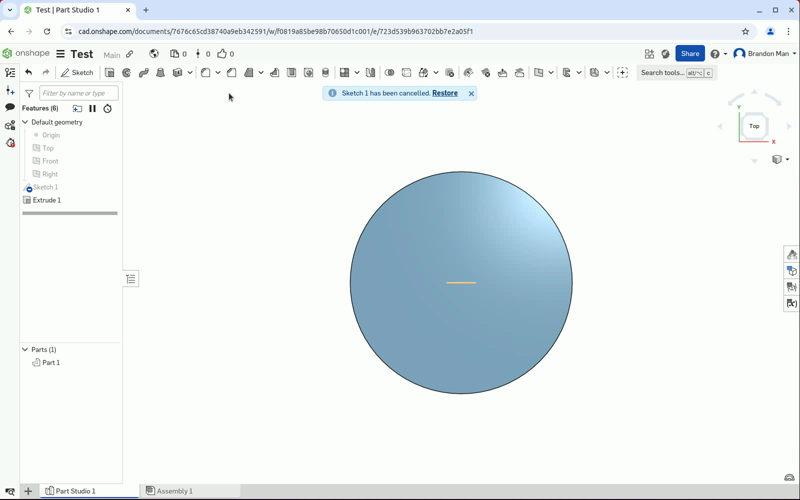
mouse_move(541, 75)
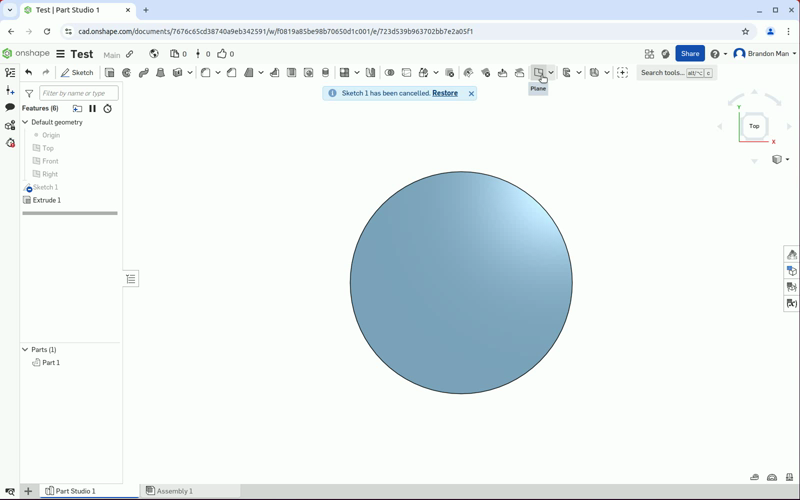
click(541, 75)
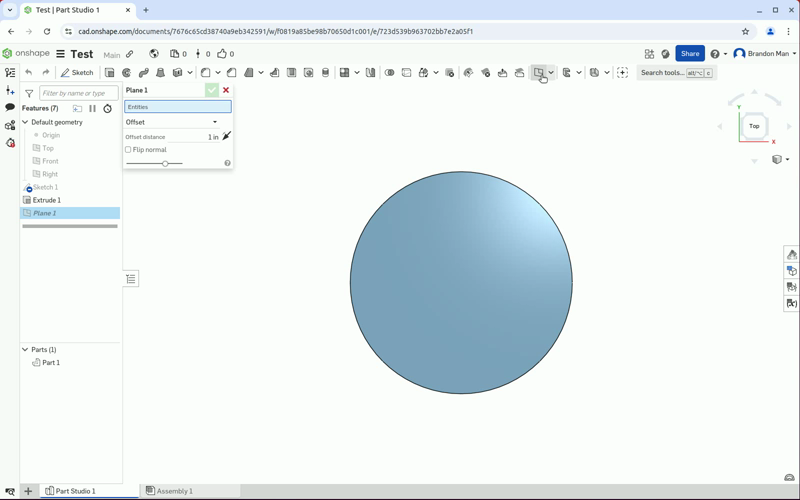
mouse_move(73, 150)
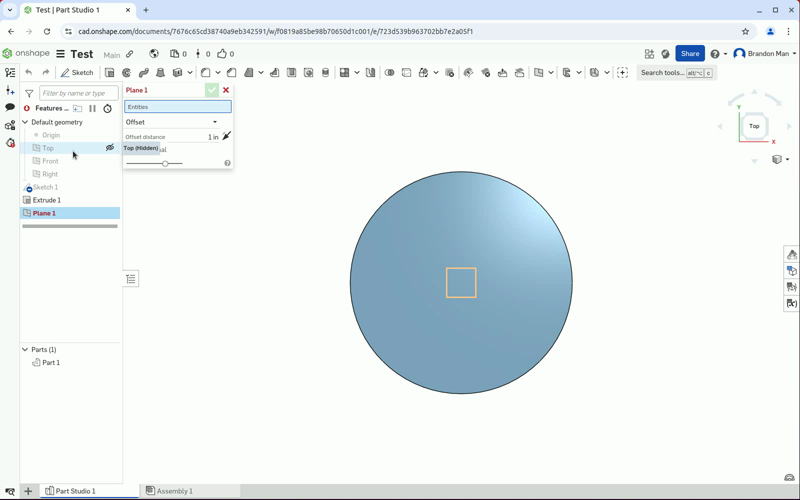
click(73, 150)
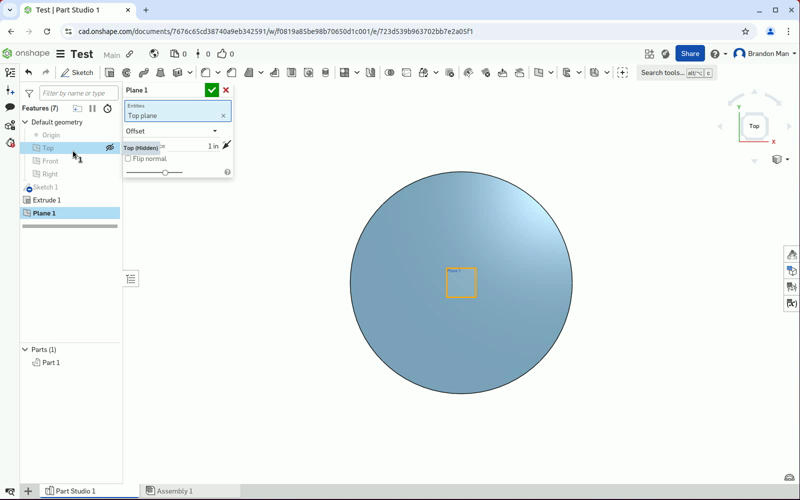
key(tab, 2)
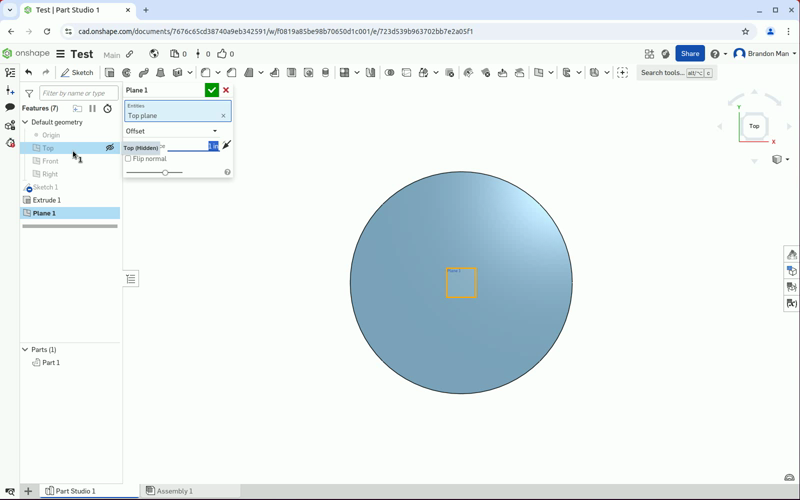
text(0.955)
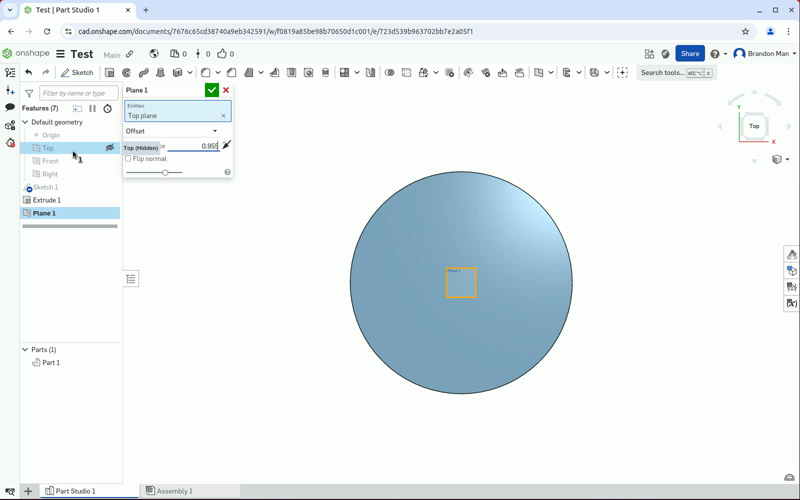
key(enter, 2)
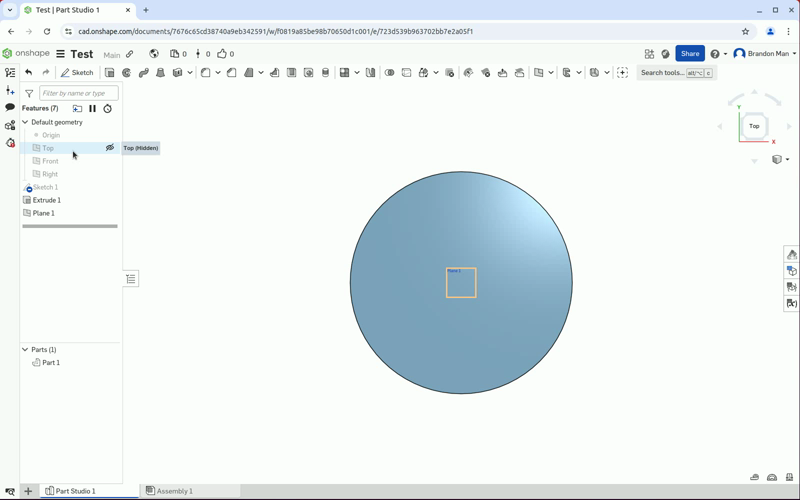
key(shift+s)
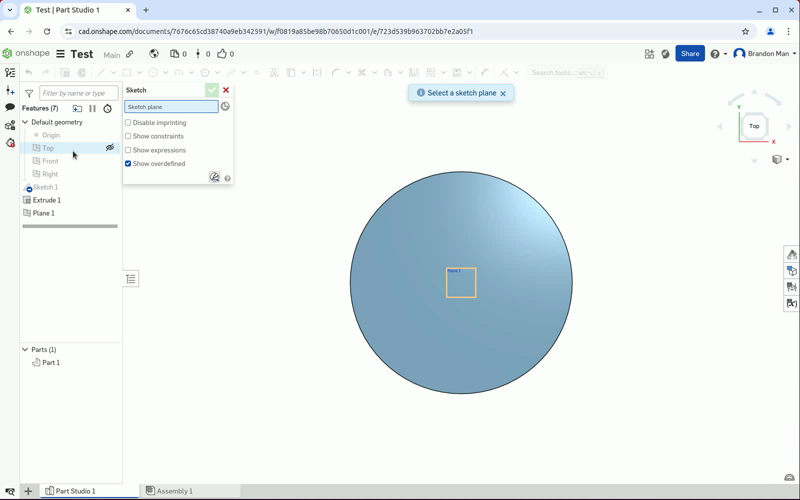
mouse_move(73, 215)
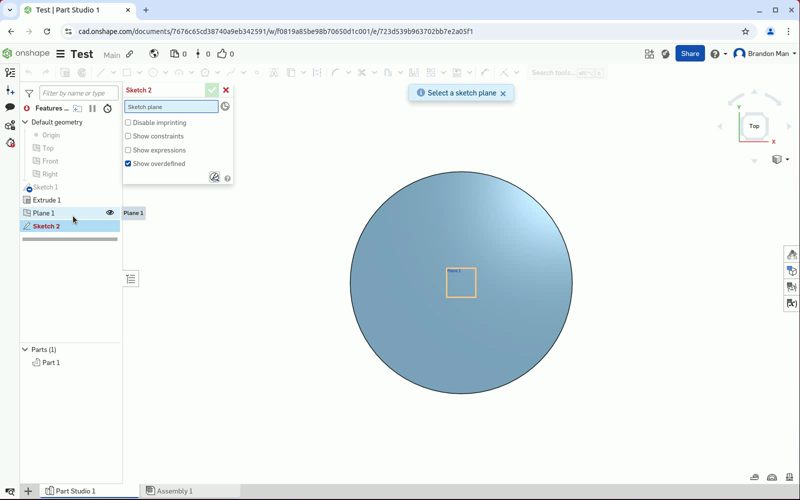
click(73, 215)
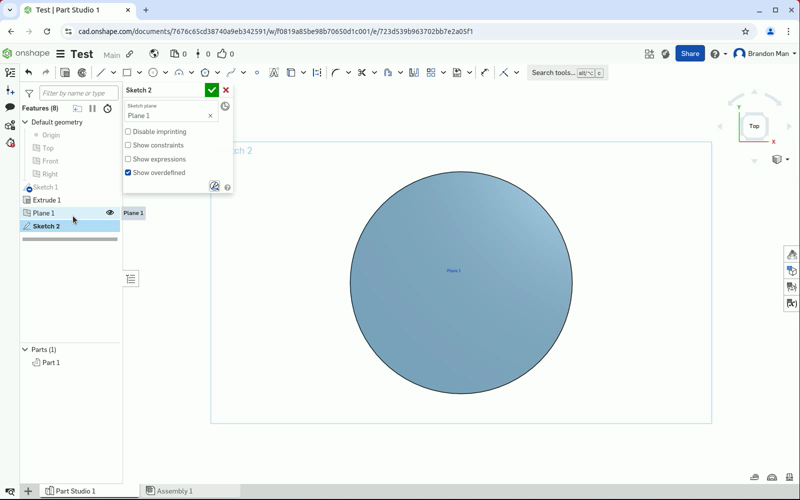
mouse_move(73, 352)
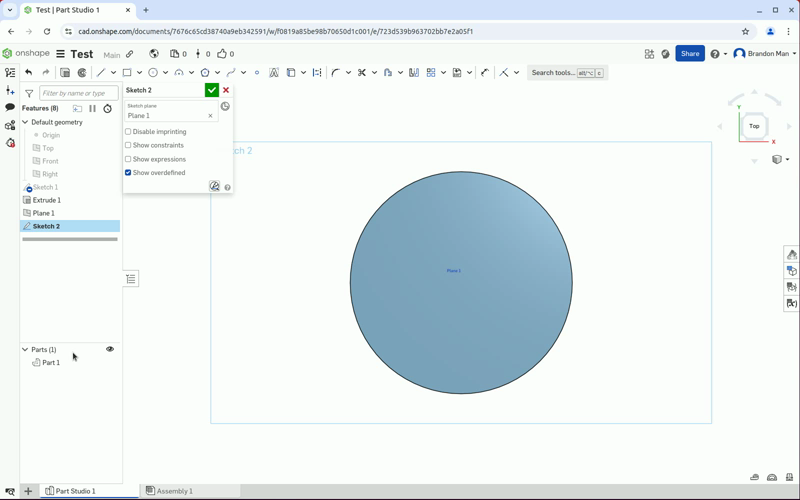
key(y)
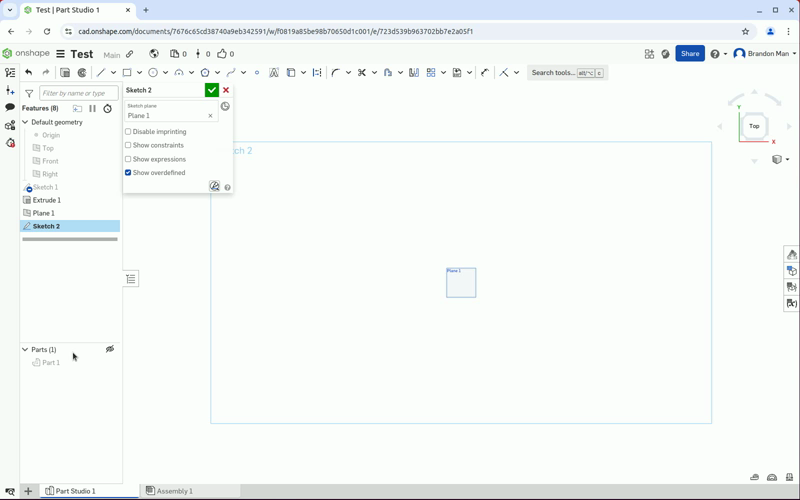
key(c)
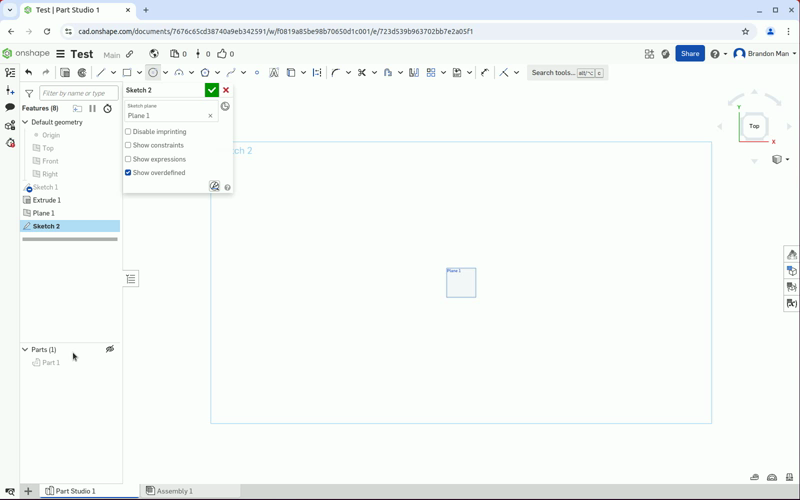
key_down(shift)
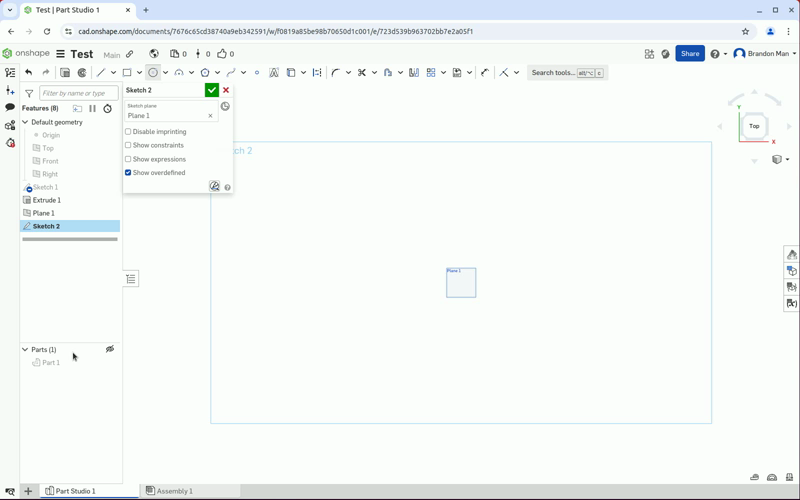
mouse_move(461, 282)
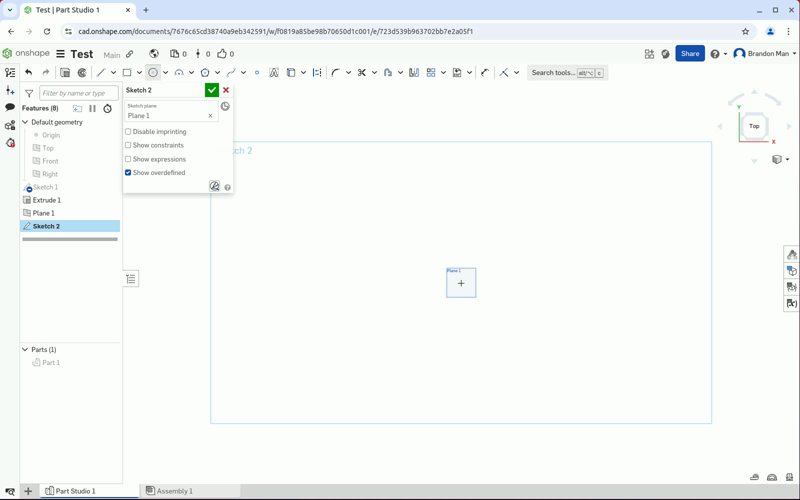
click(461, 282)
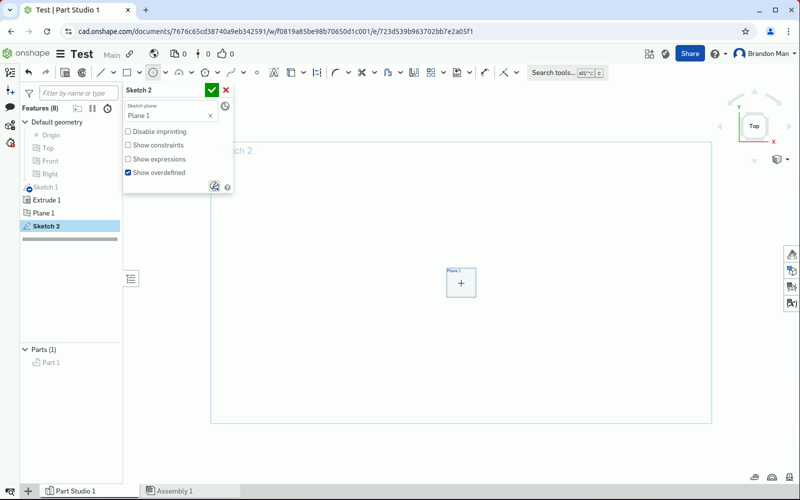
key_up(shift)
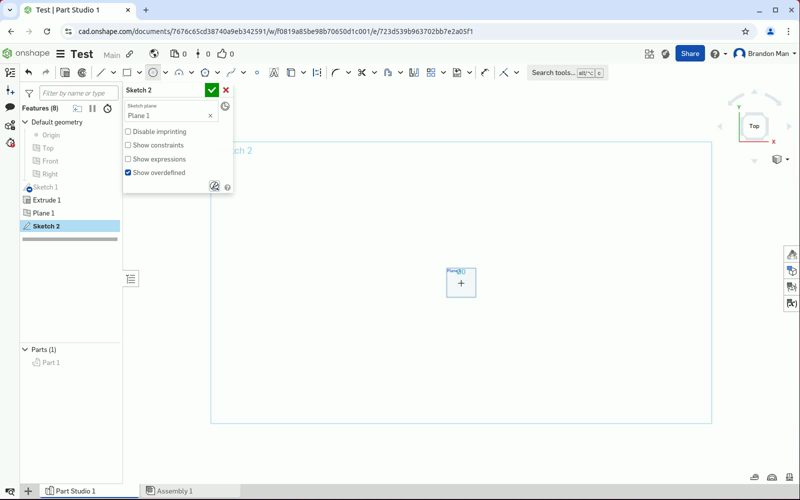
mouse_move(569, 282)
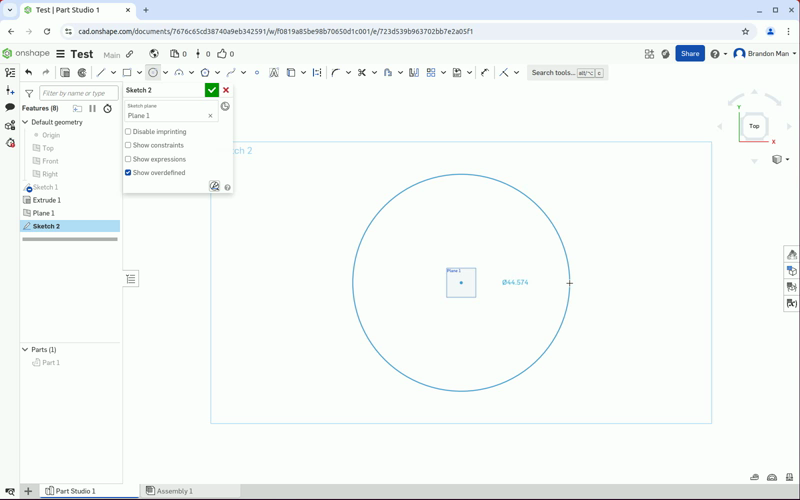
click(569, 282)
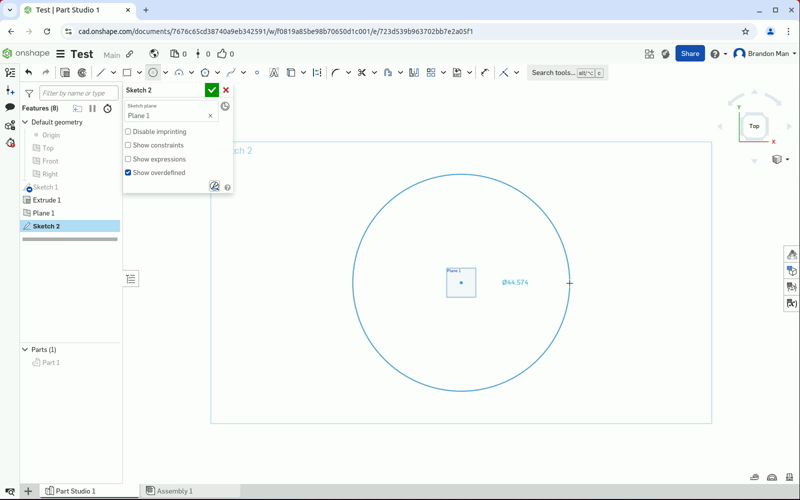
key(esc)
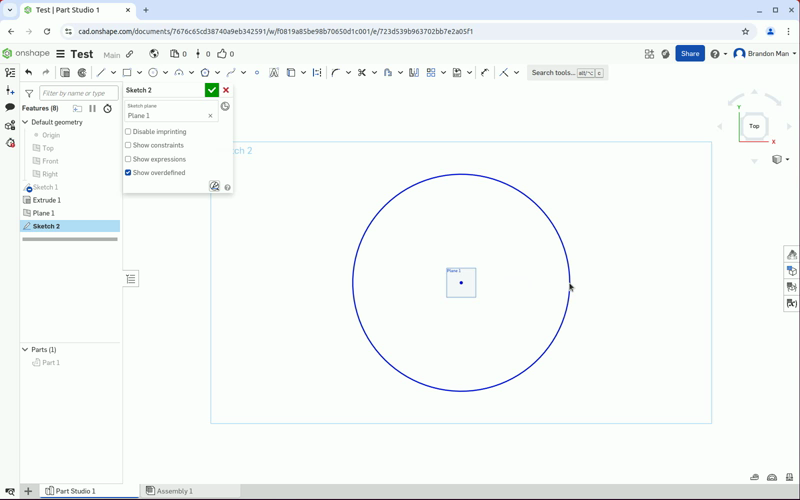
key(c)
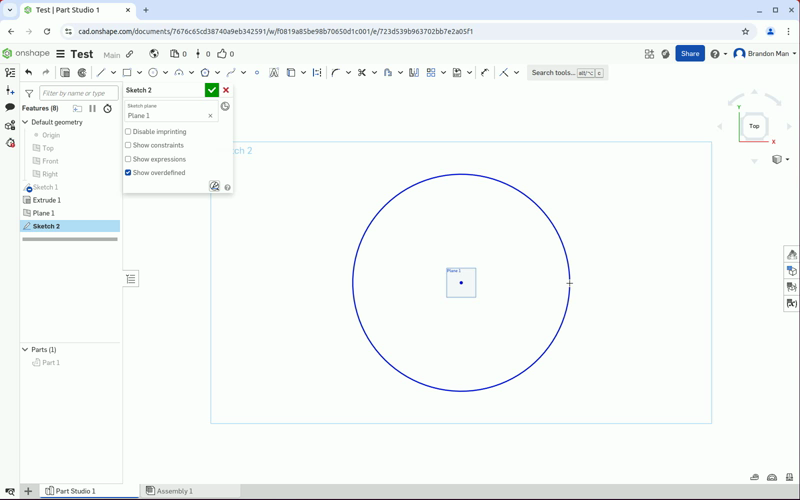
key_down(shift)
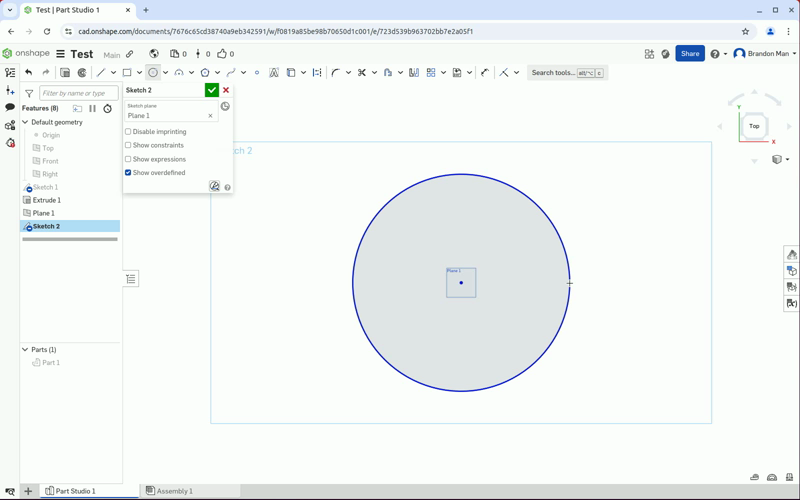
mouse_move(461, 282)
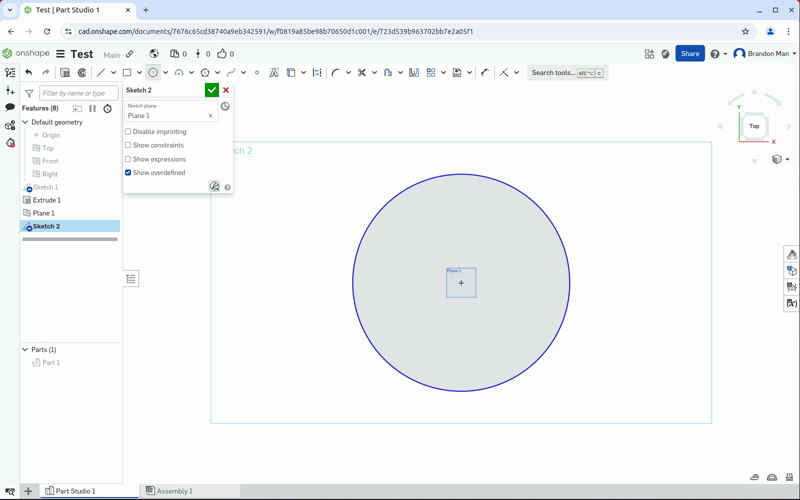
click(461, 282)
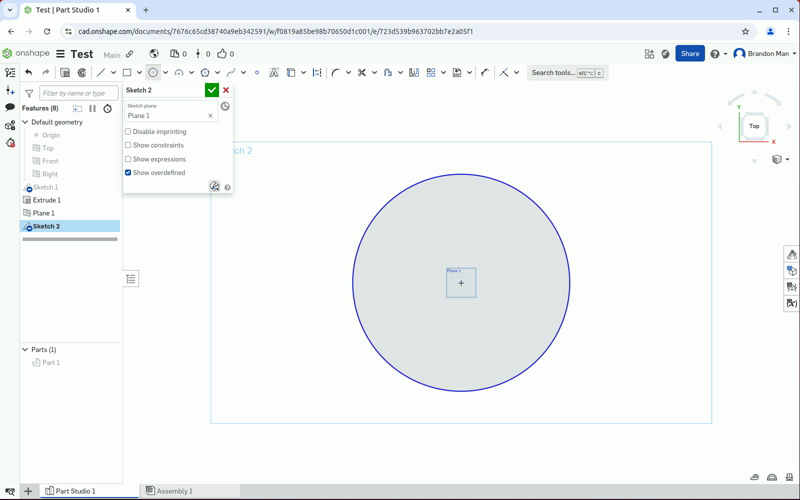
key_up(shift)
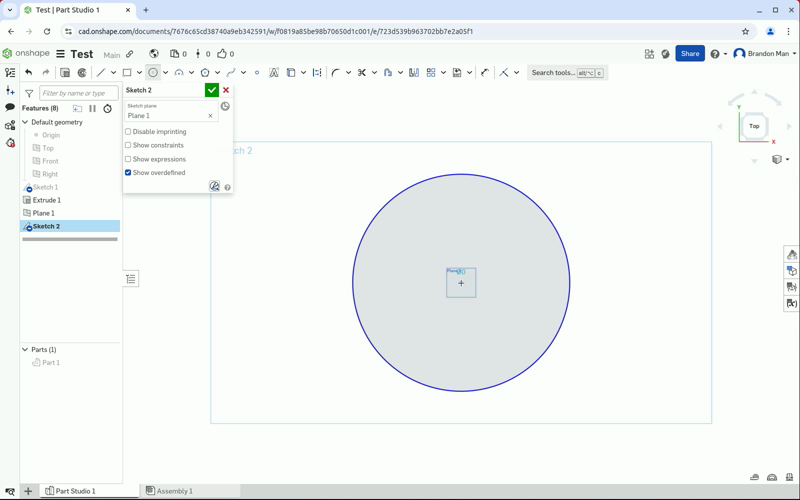
mouse_move(565, 282)
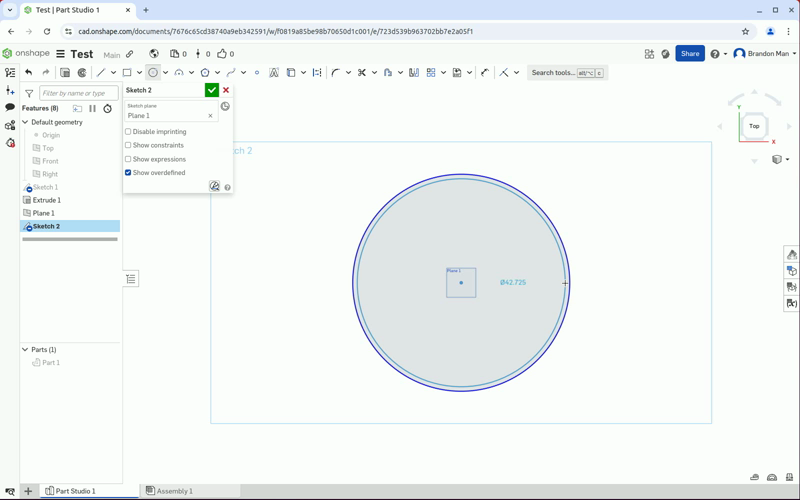
click(565, 282)
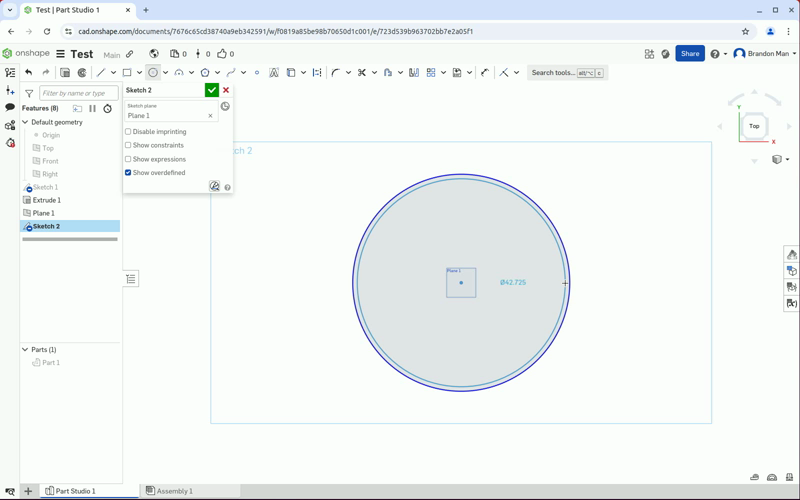
key(esc)
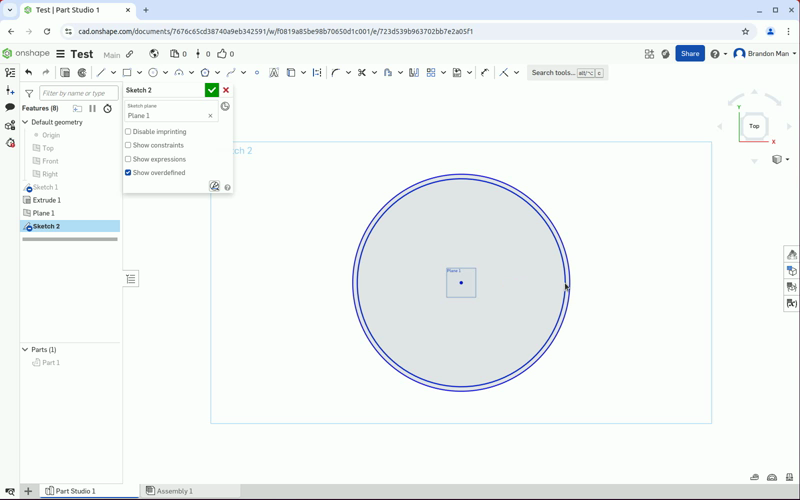
mouse_move(550, 225)
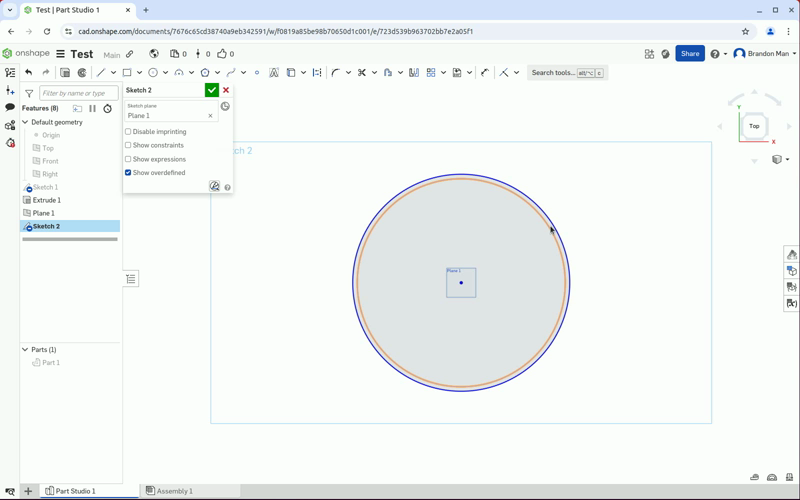
click(550, 225)
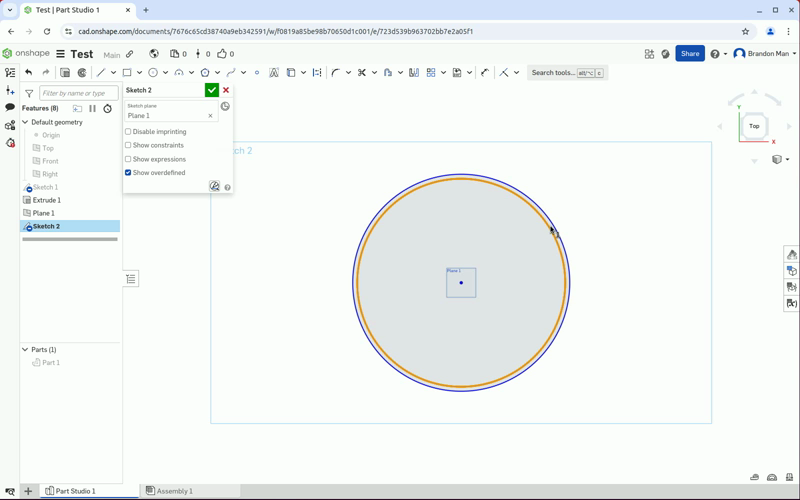
mouse_move(73, 352)
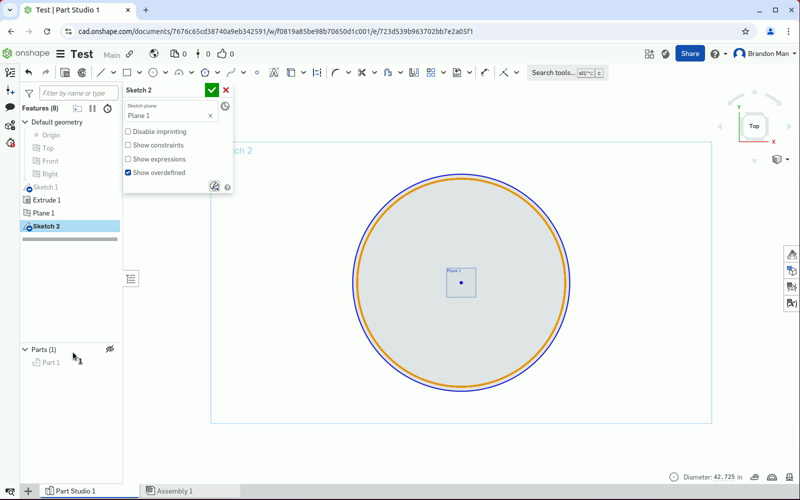
key(shift+y)
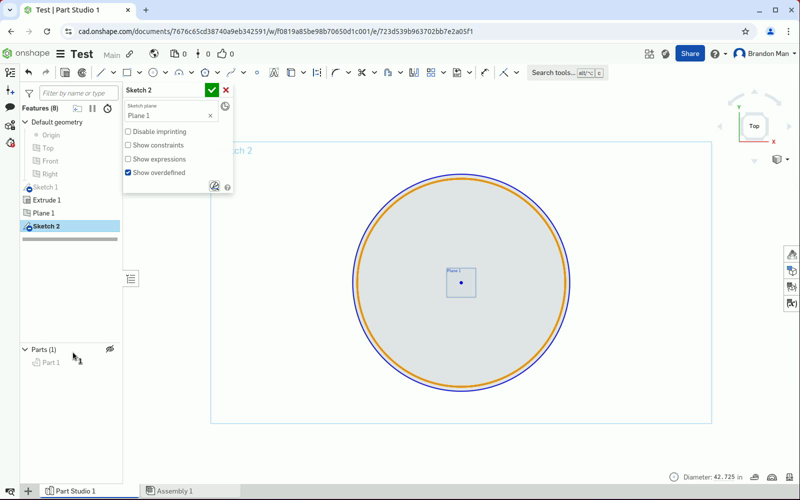
key(shift+e)
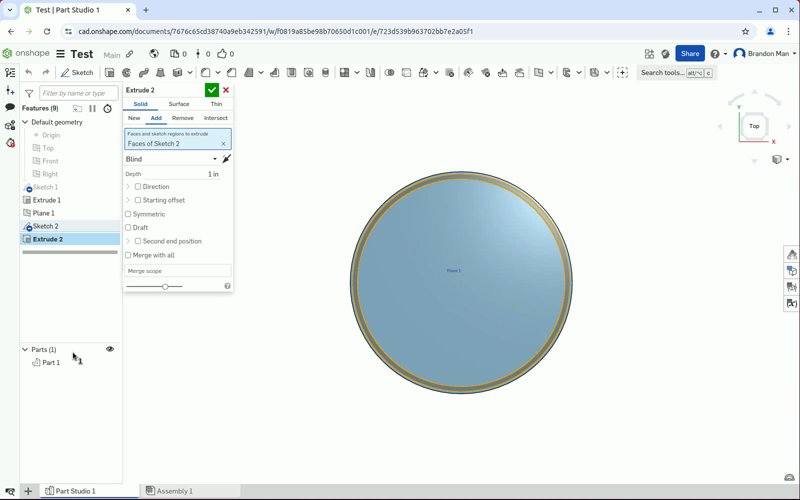
mouse_move(143, 106)
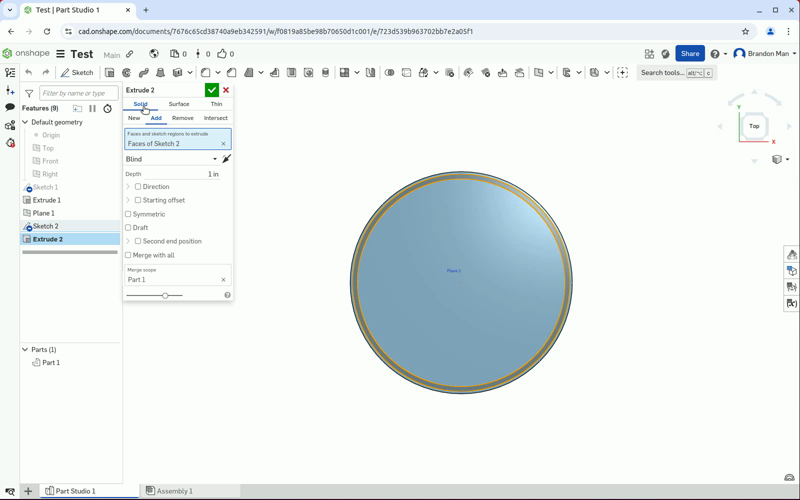
click(143, 106)
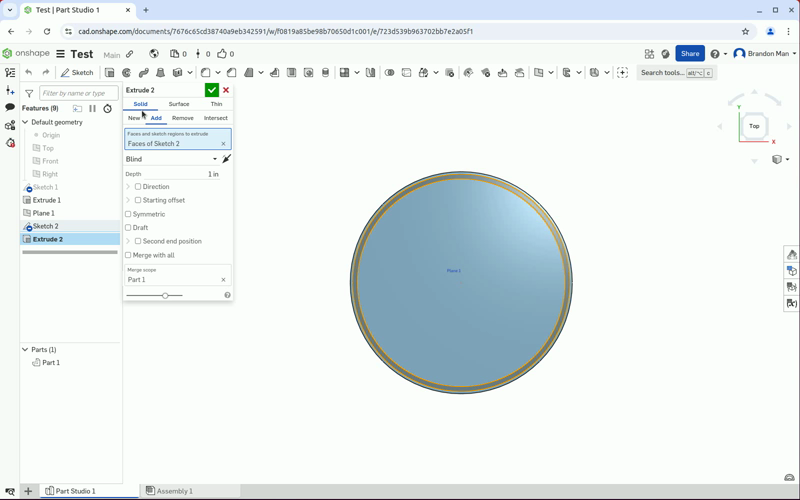
mouse_move(137, 120)
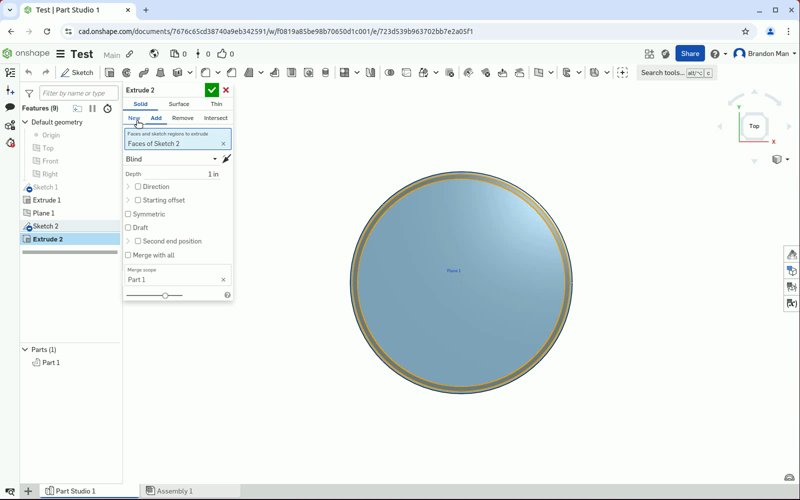
click(137, 120)
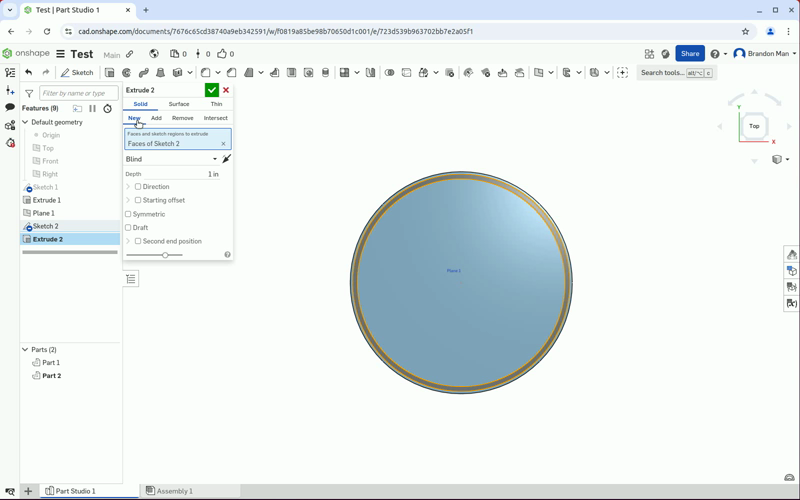
key(tab, 4)
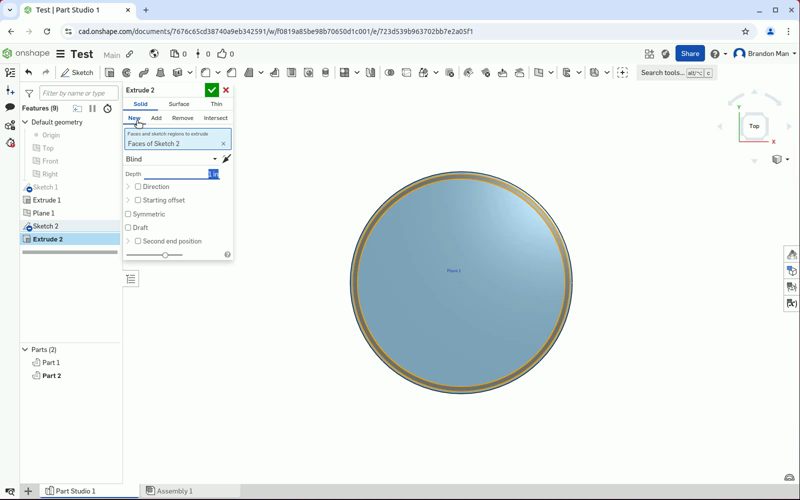
text(0.963)
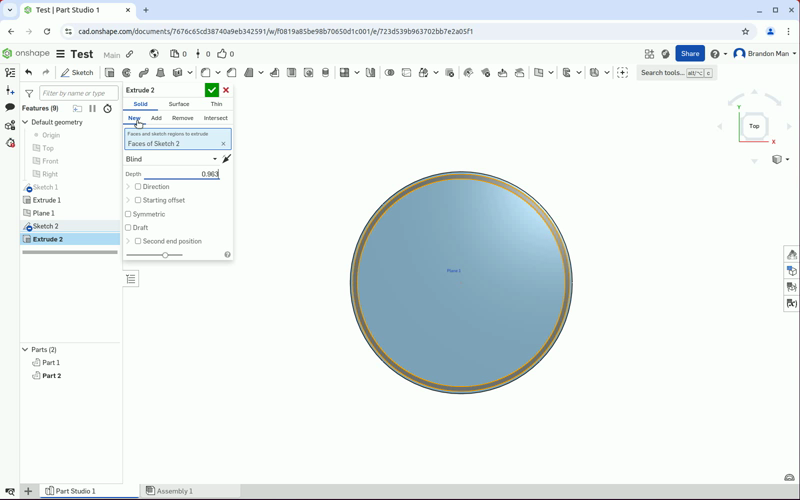
key(enter)
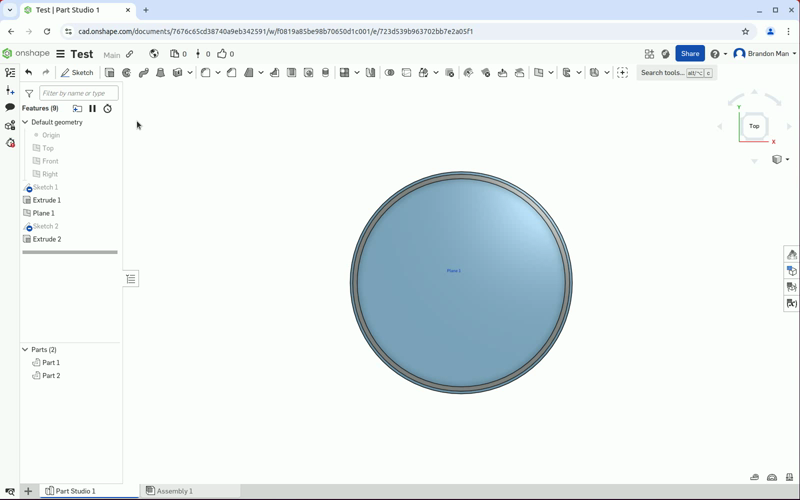
key(shift+h)
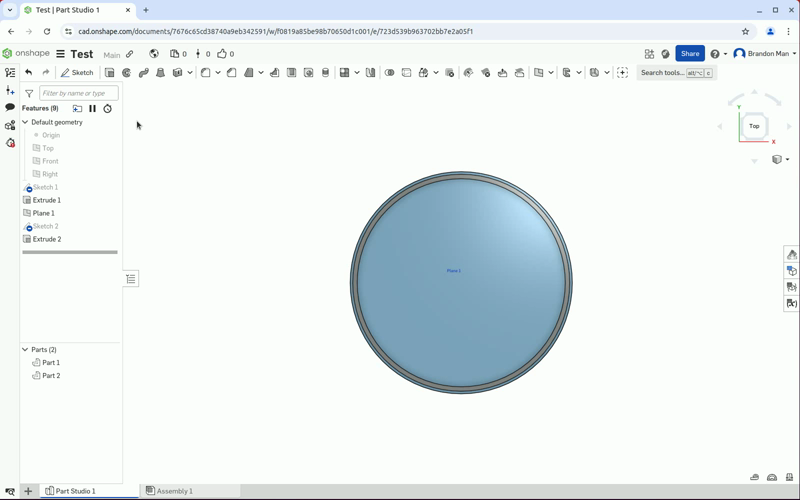
key(shift+h)
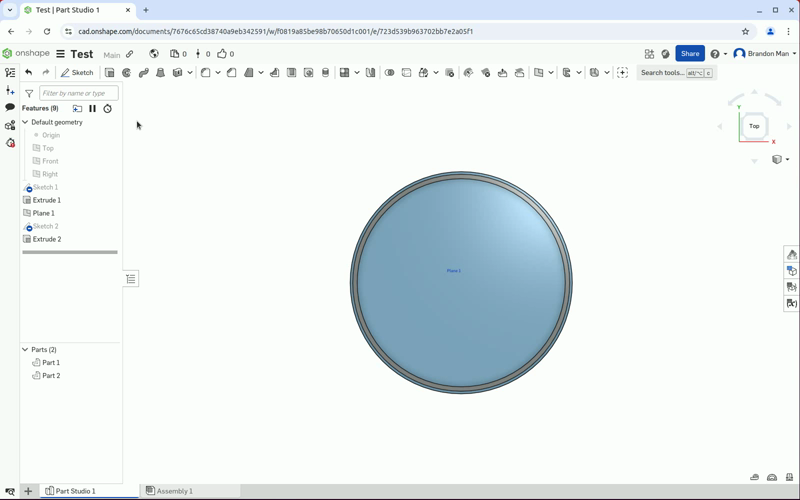
mouse_move(73, 189)
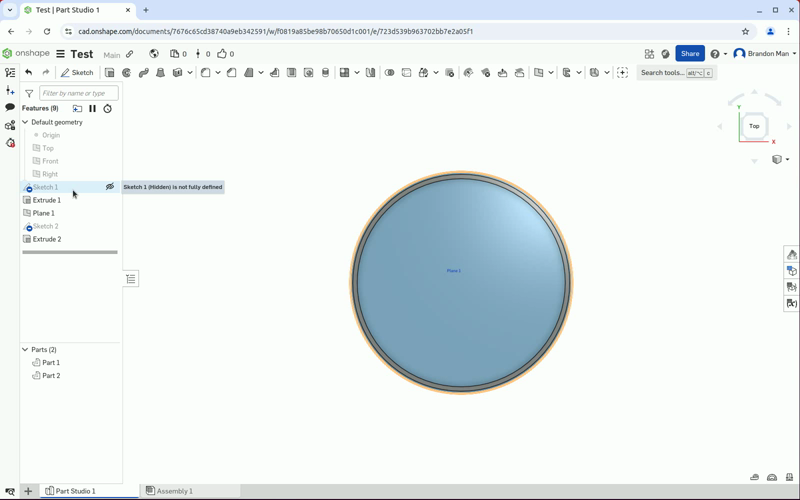
click(73, 189)
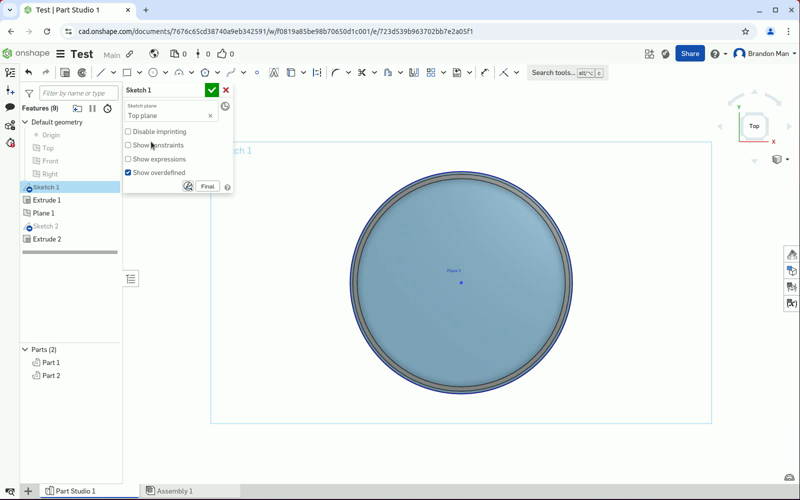
mouse_move(229, 92)
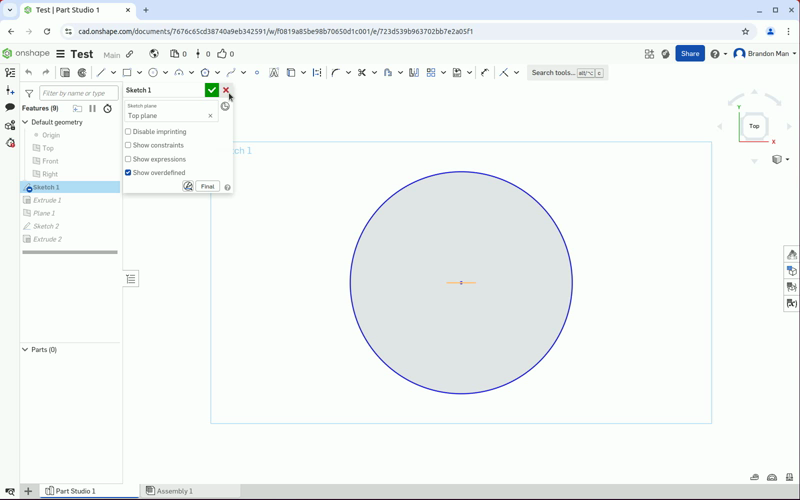
click(229, 92)
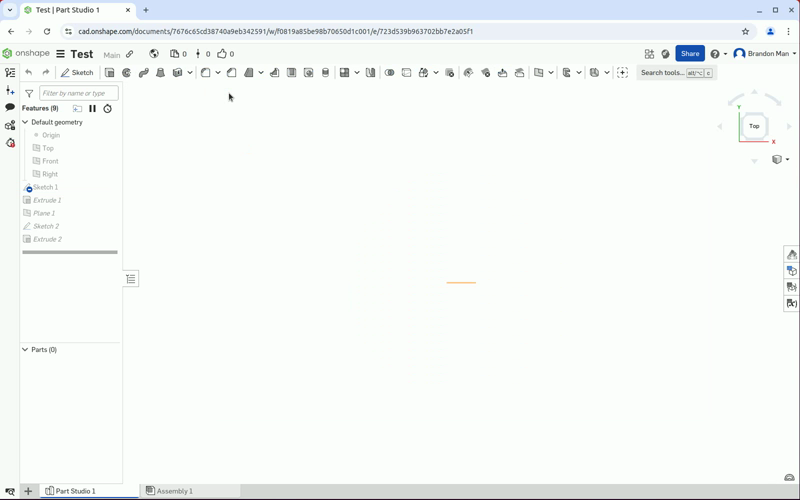
key(shift+s)
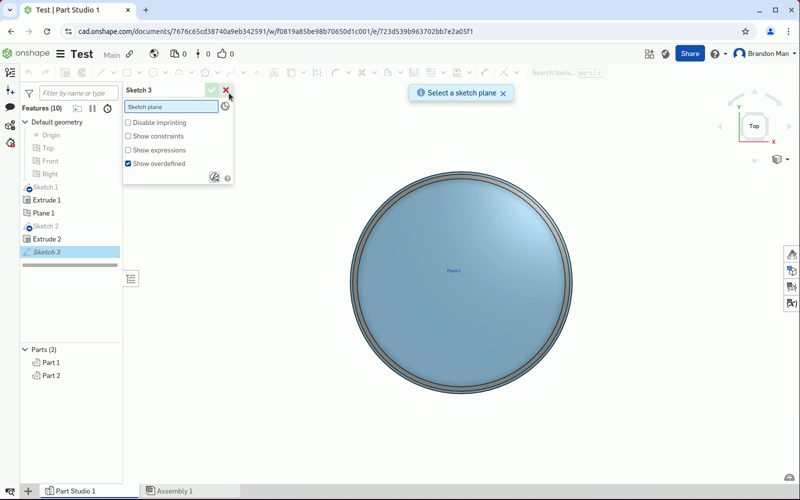
mouse_move(73, 215)
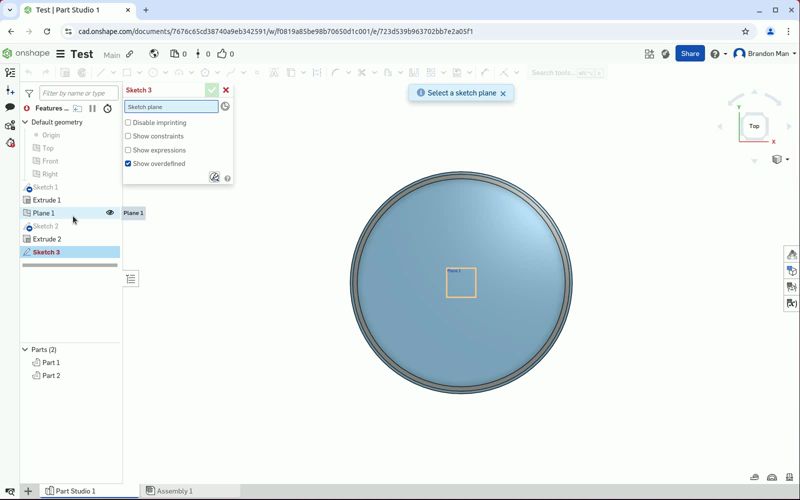
click(73, 215)
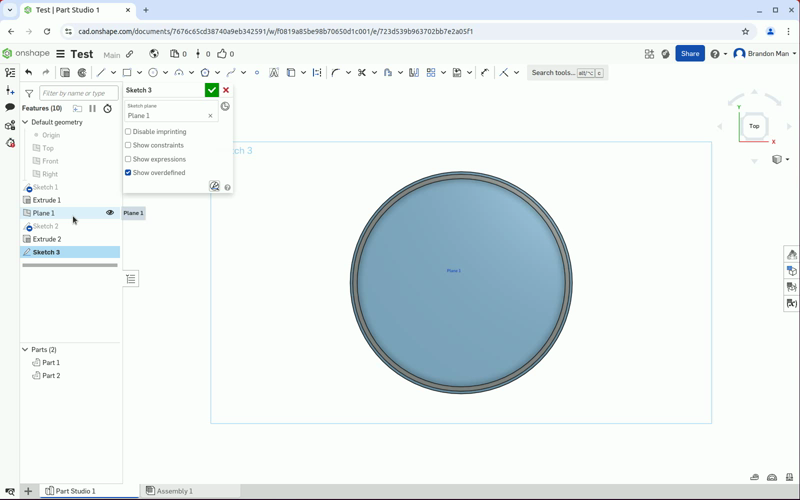
mouse_move(73, 352)
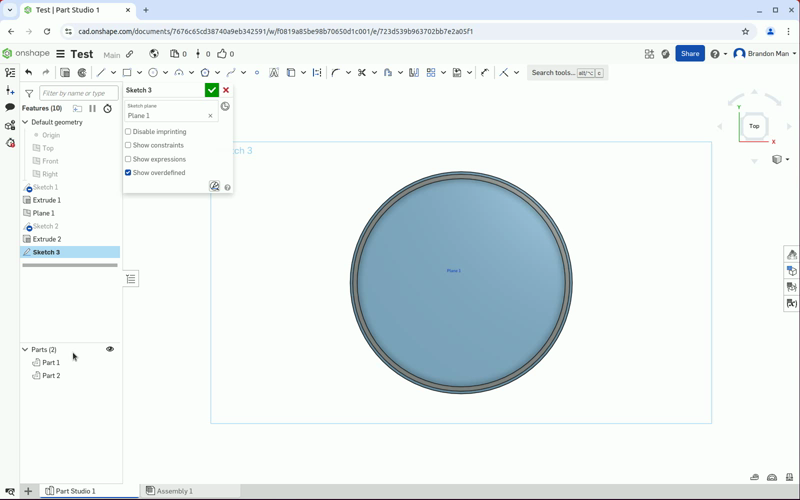
key(y)
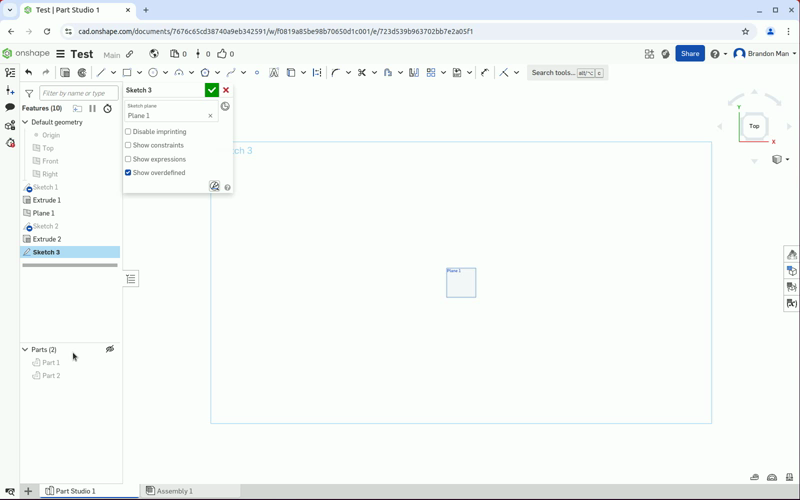
key(c)
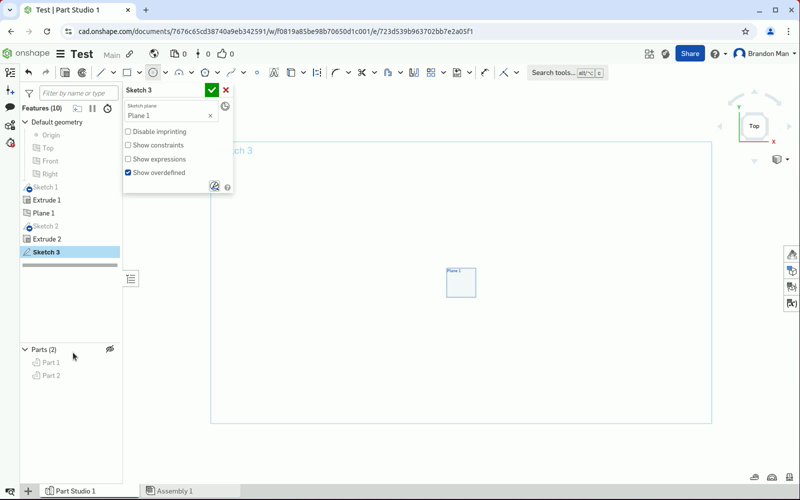
key_down(shift)
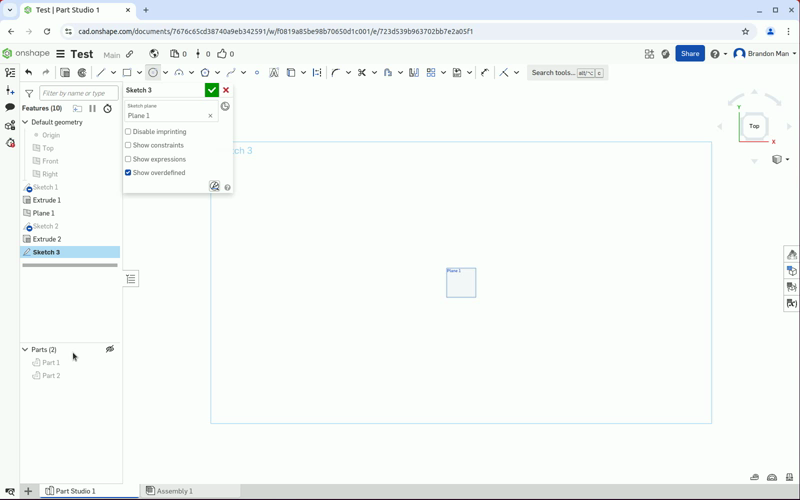
mouse_move(460, 282)
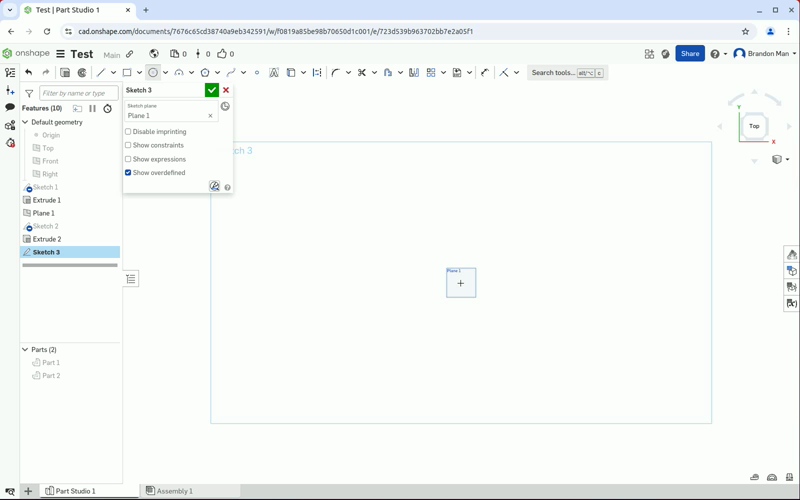
click(460, 282)
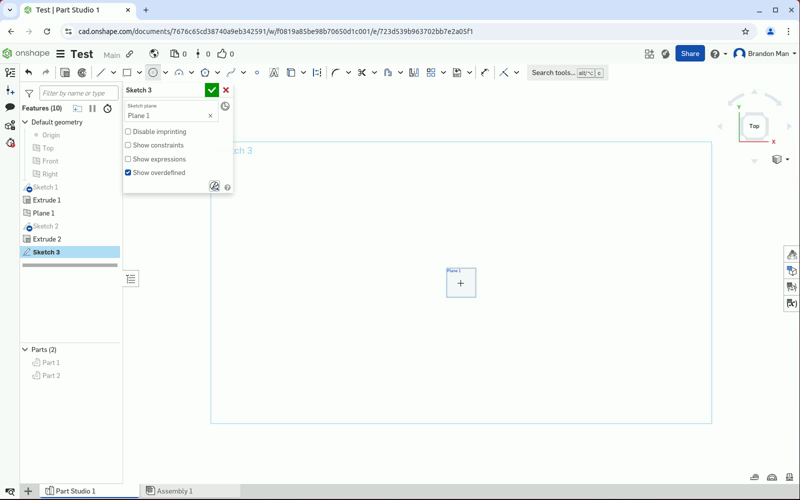
key_up(shift)
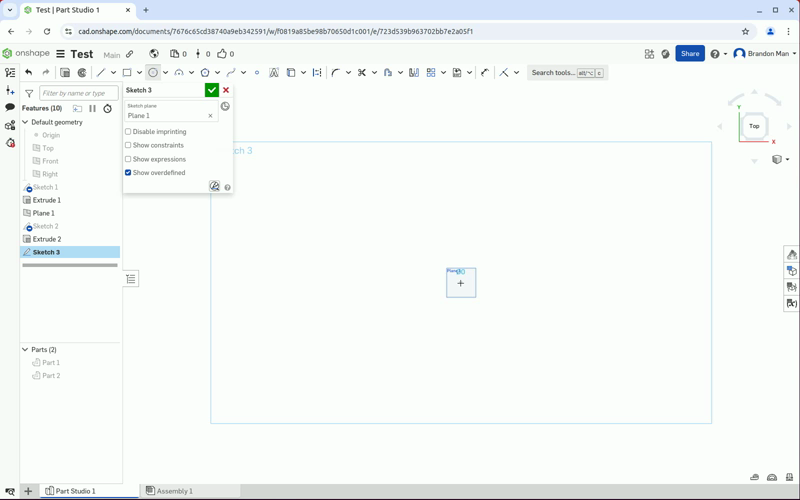
mouse_move(566, 282)
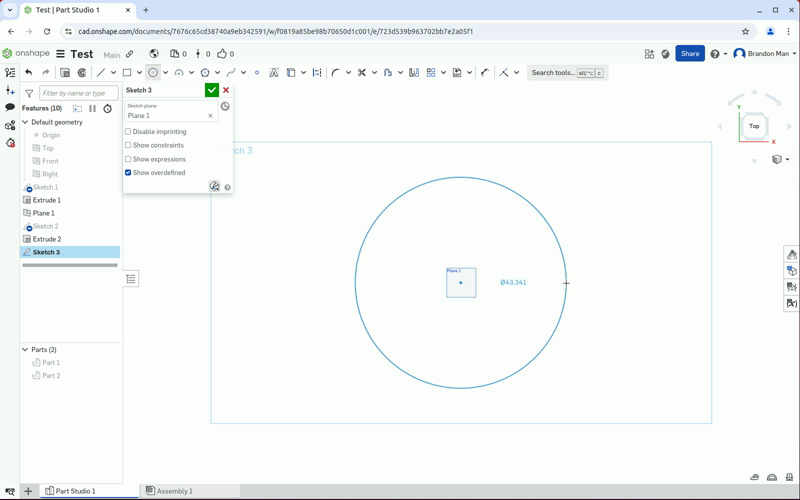
click(566, 282)
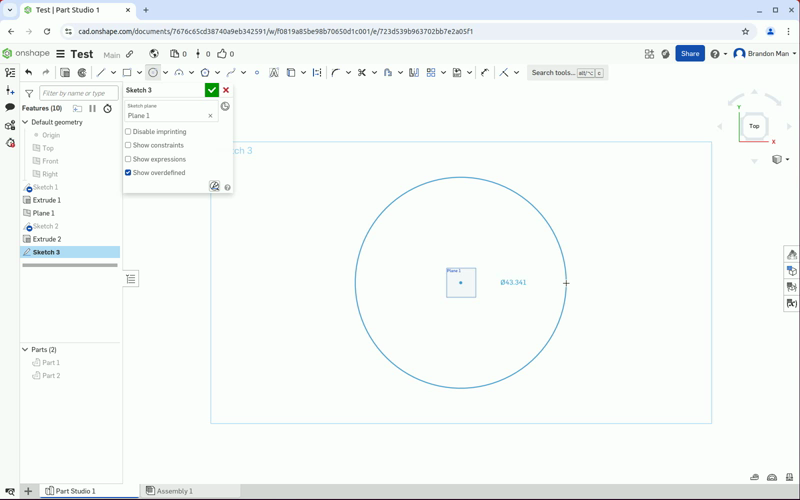
key(esc)
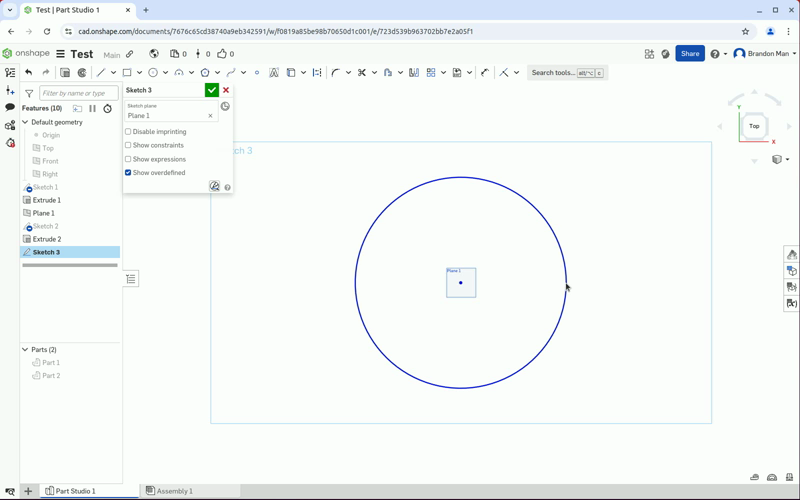
key(c)
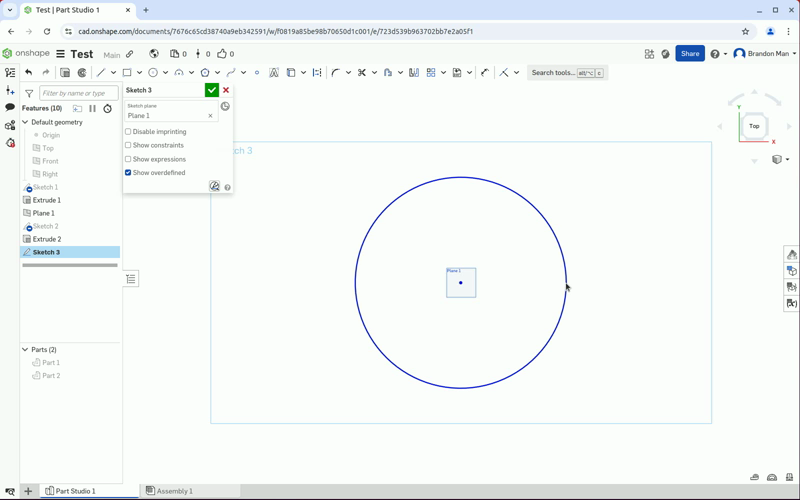
key_down(shift)
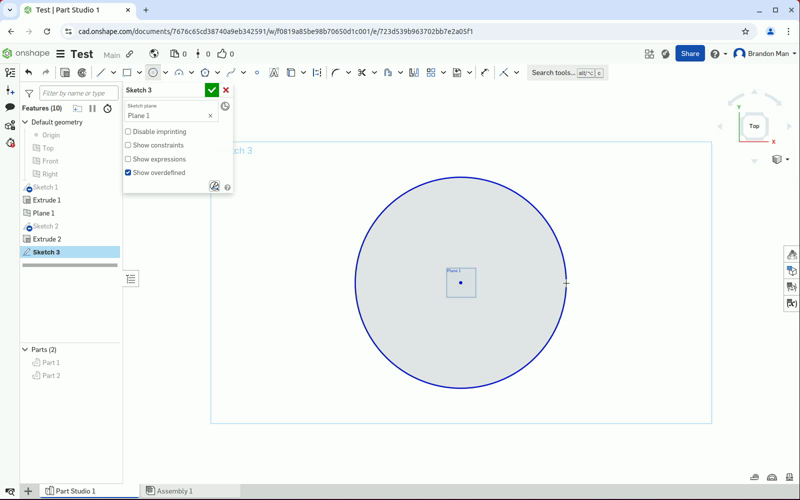
mouse_move(460, 282)
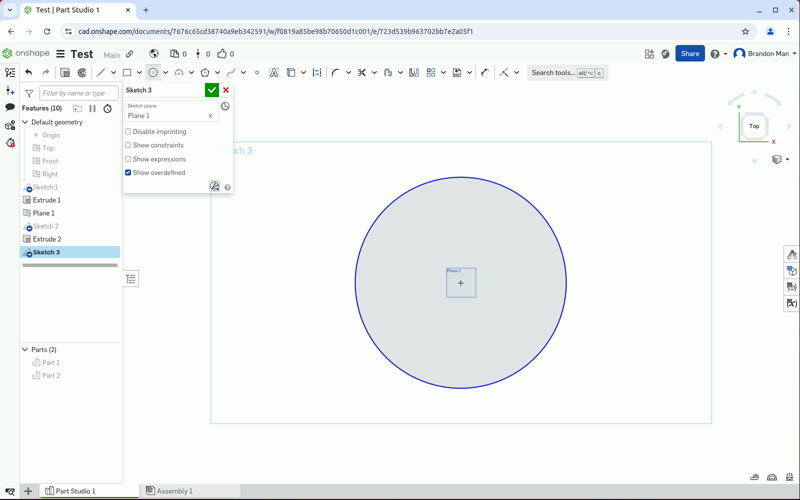
click(460, 282)
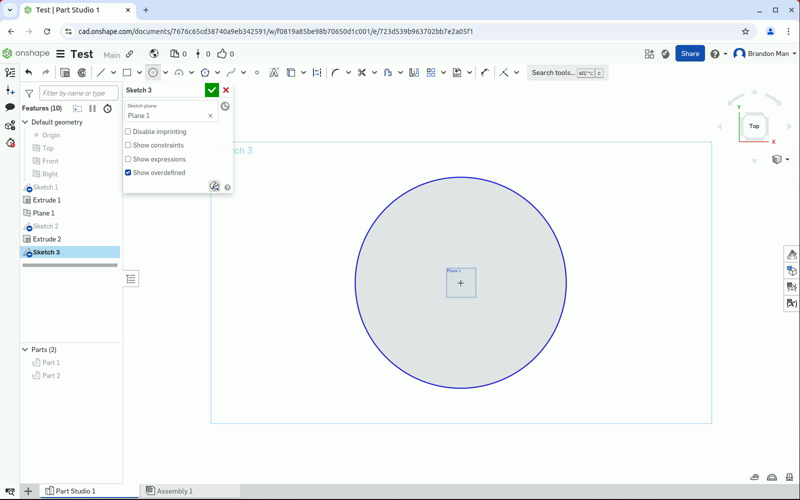
key_up(shift)
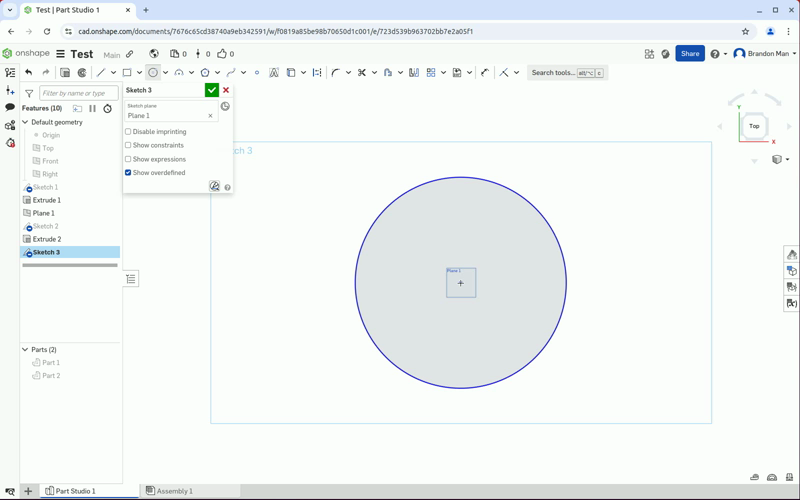
mouse_move(559, 282)
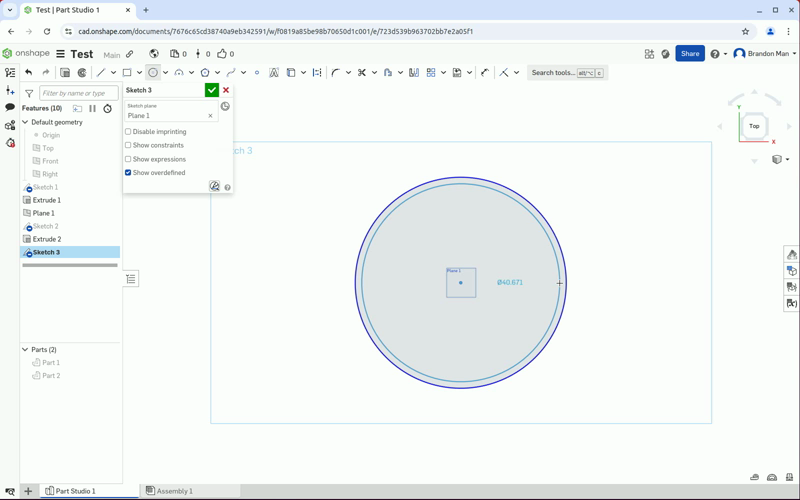
click(559, 282)
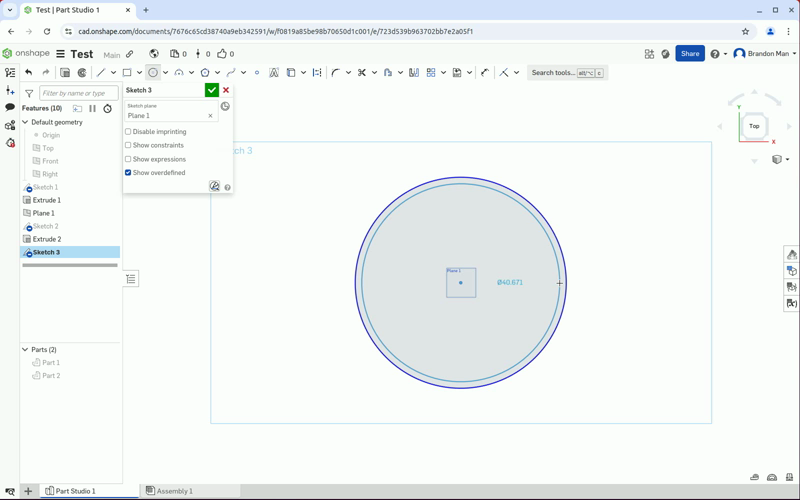
key(esc)
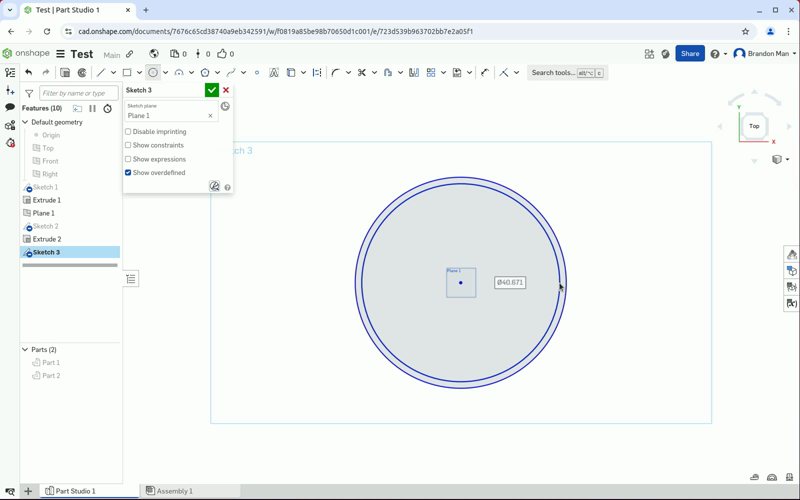
mouse_move(430, 380)
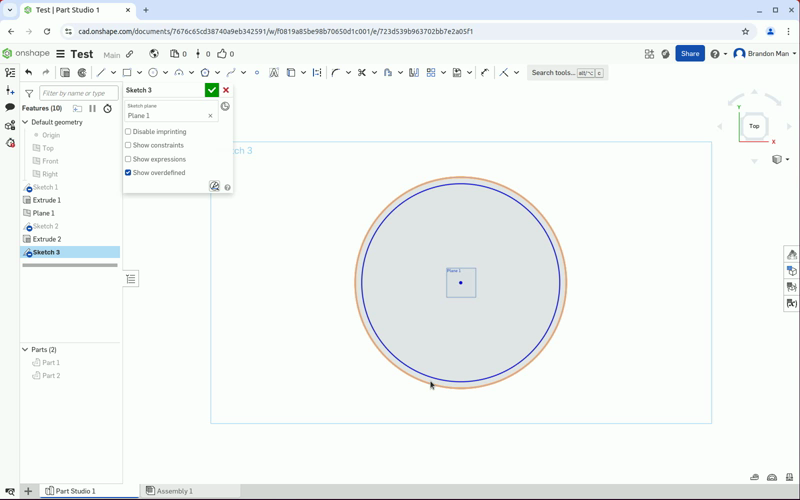
click(430, 380)
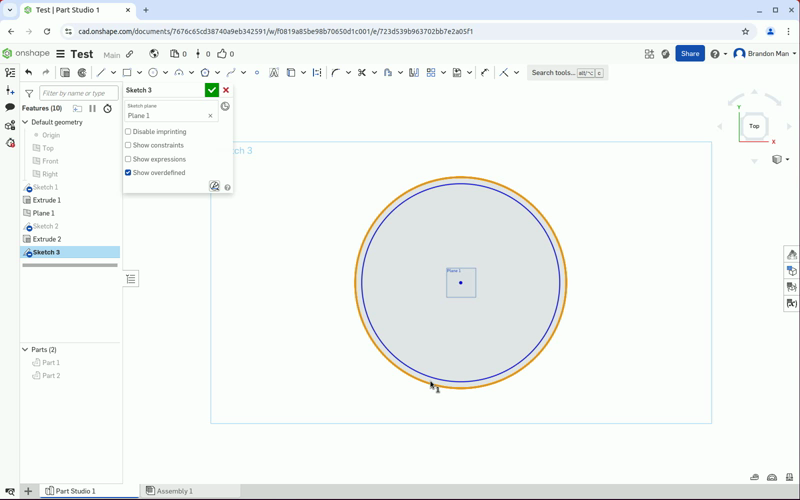
mouse_move(73, 352)
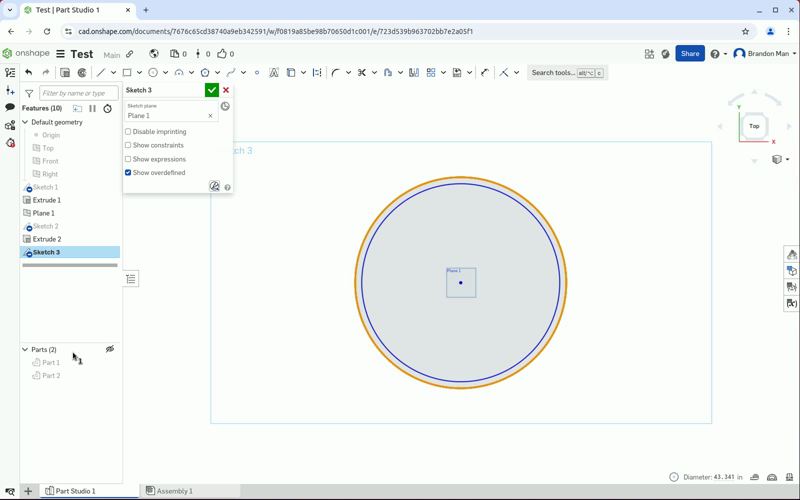
key(shift+y)
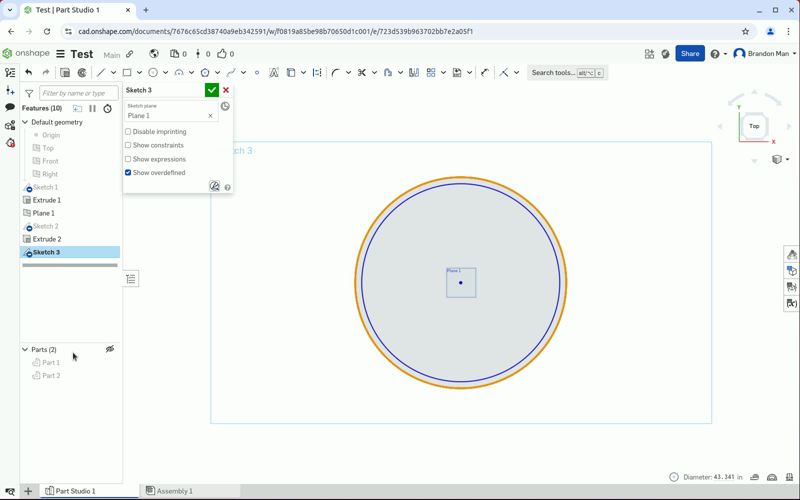
key(shift+e)
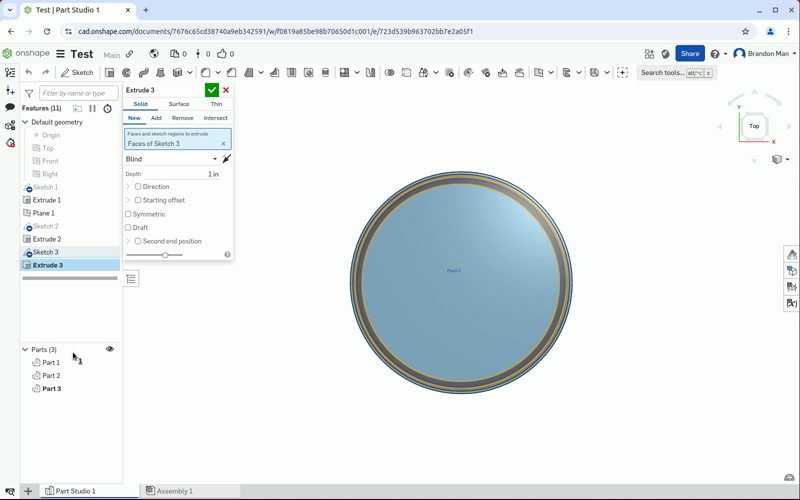
mouse_move(143, 106)
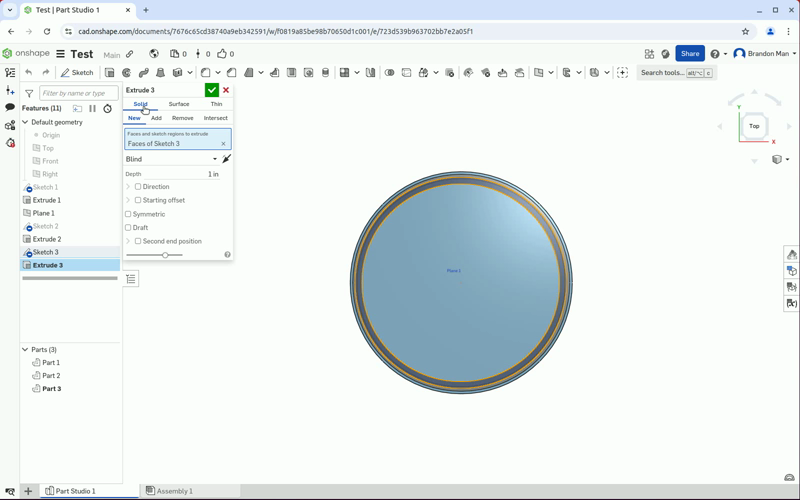
click(143, 106)
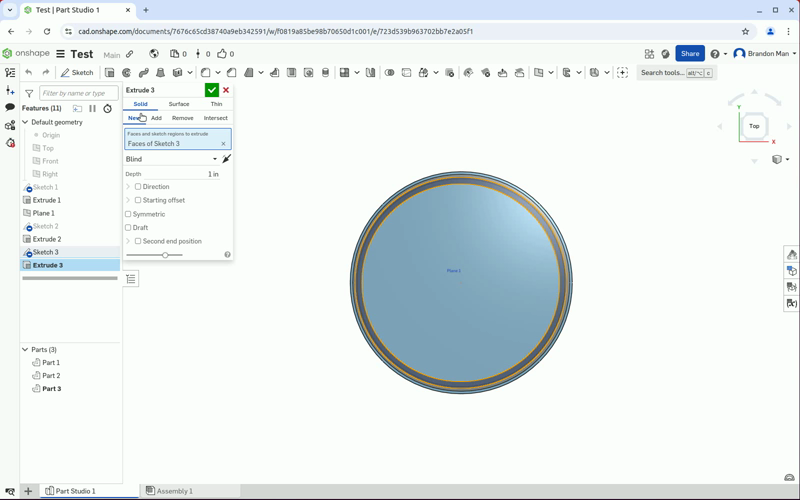
mouse_move(137, 120)
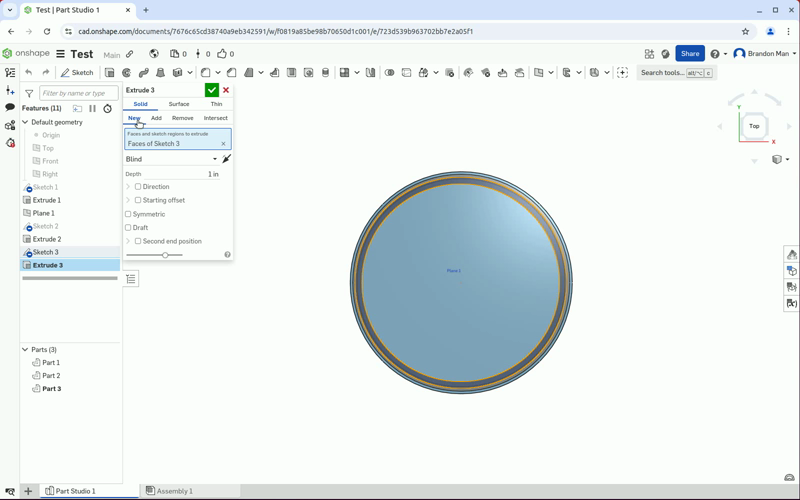
click(137, 120)
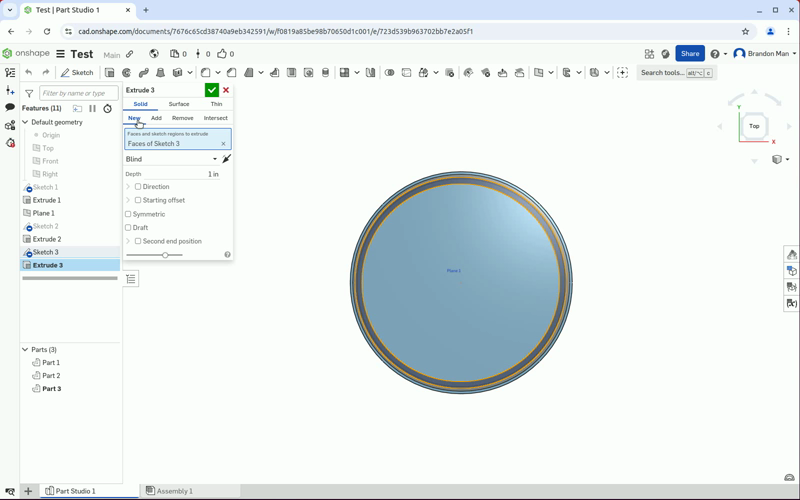
key(tab, 4)
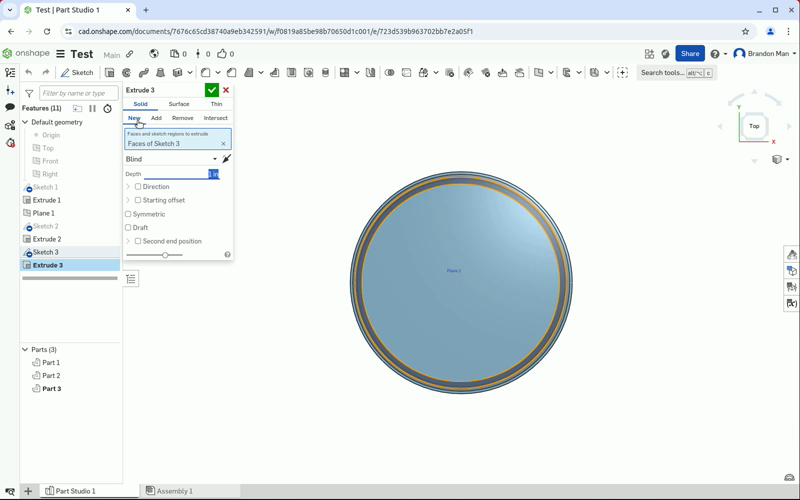
text(0.722)
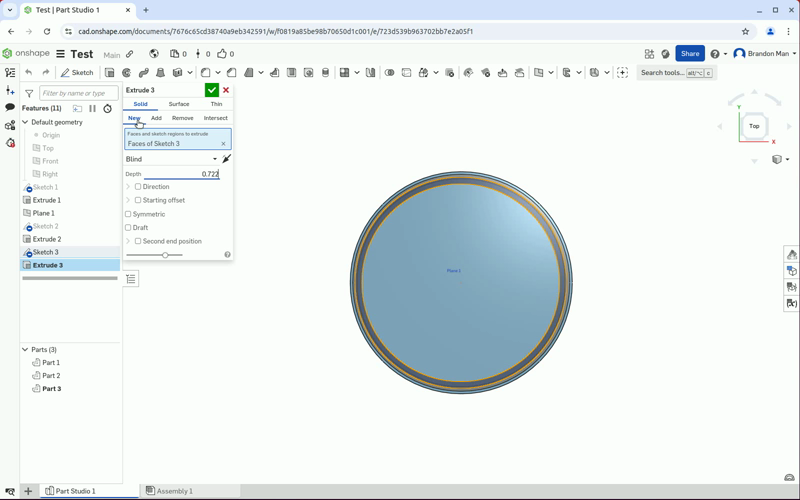
key(enter)
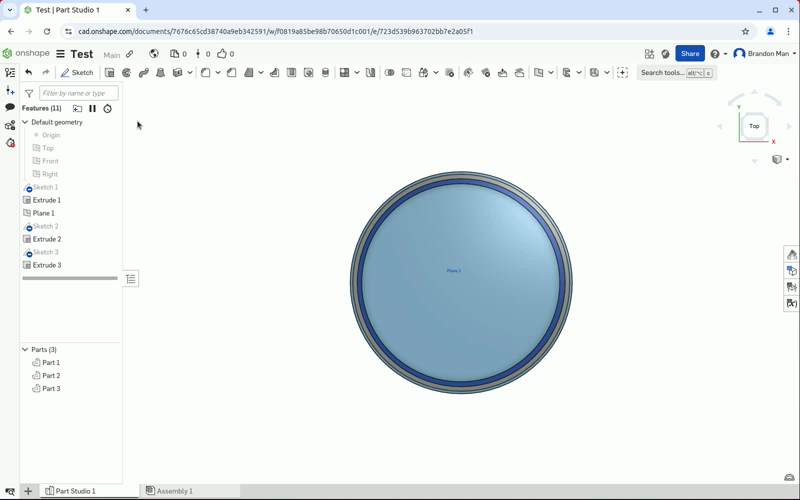
key(shift+h)
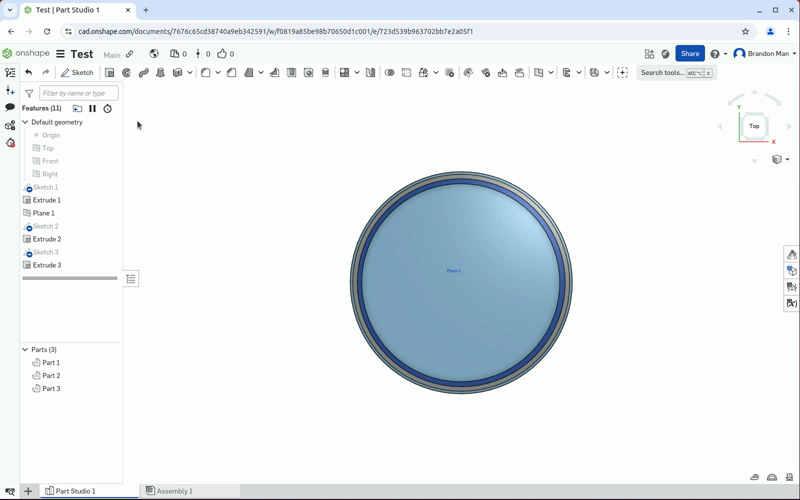
key(shift+h)
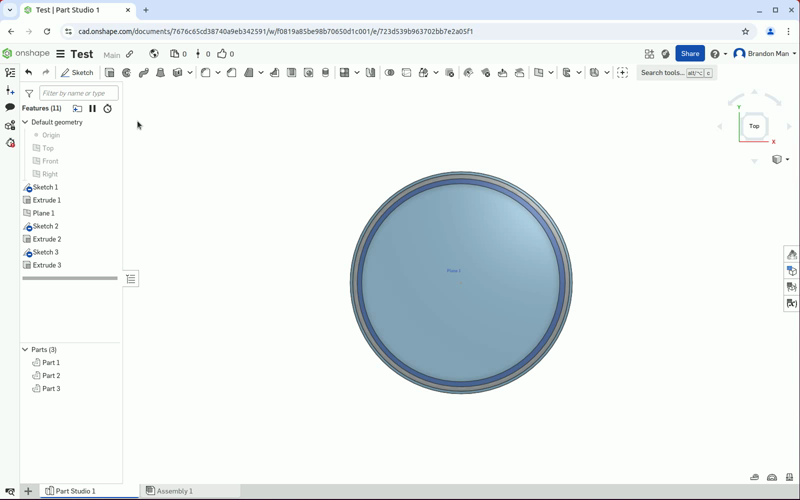
key(shift+7)
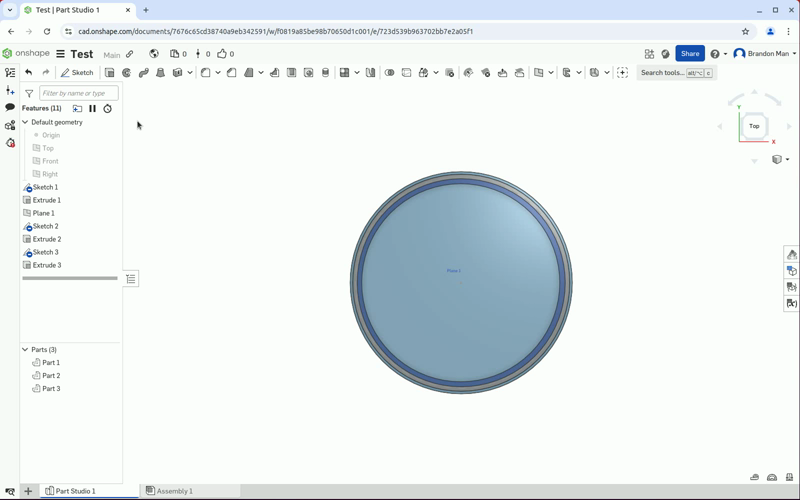
key(up, 3)
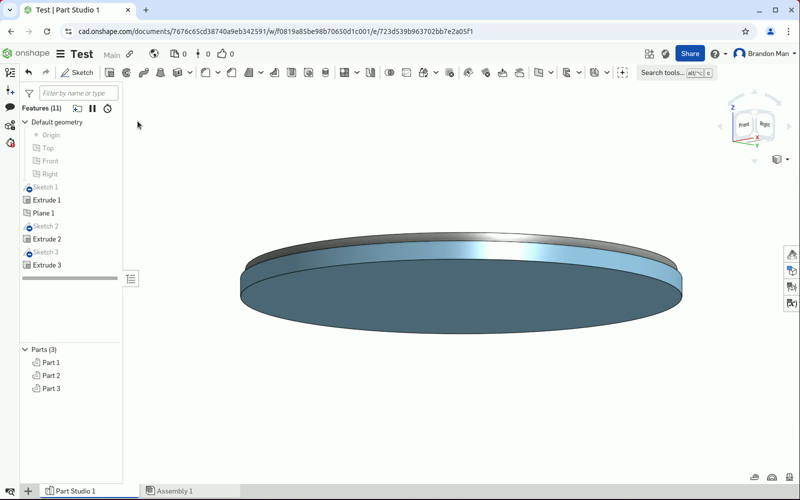
key(left, 3)
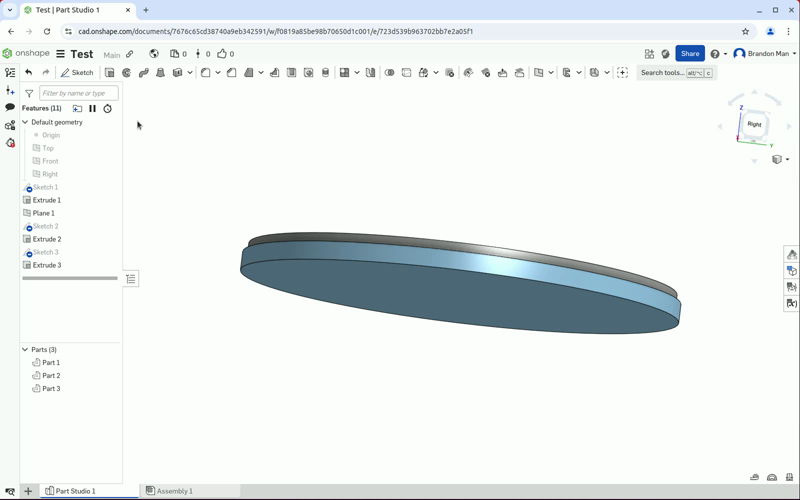
key(right, 3)
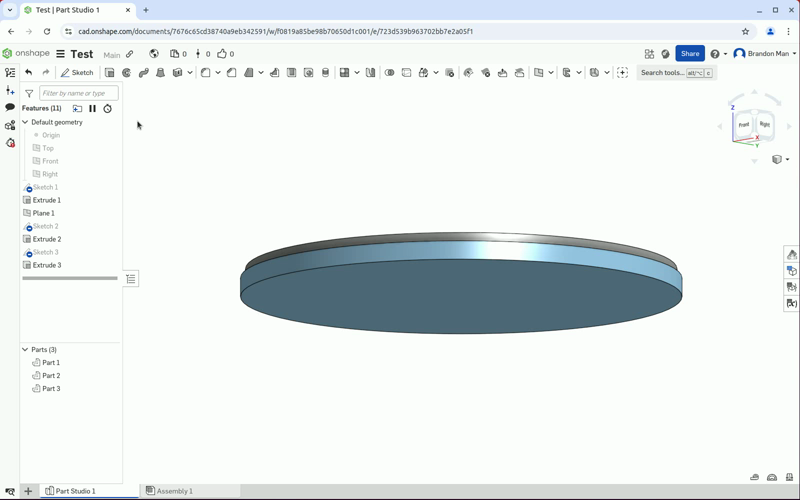
key(down, 3)
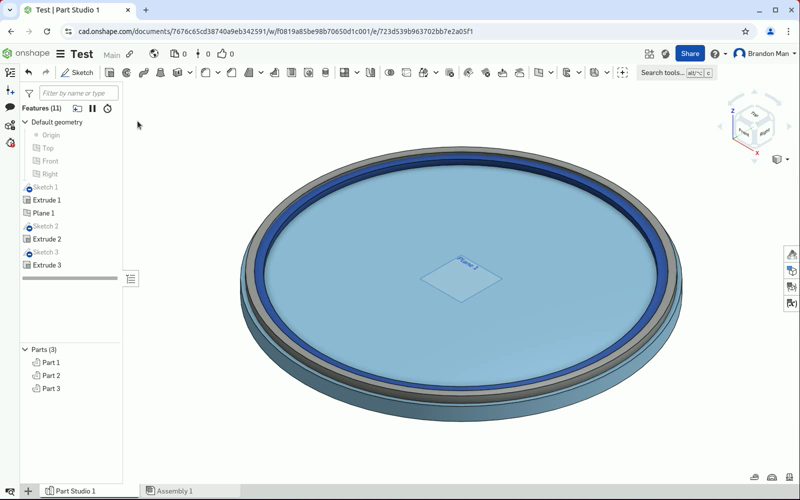
mouse_move(73, 189)
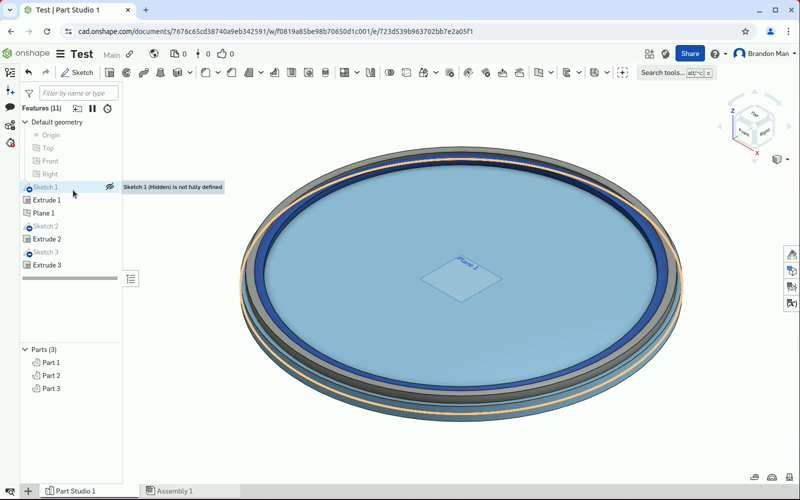
click(73, 189)